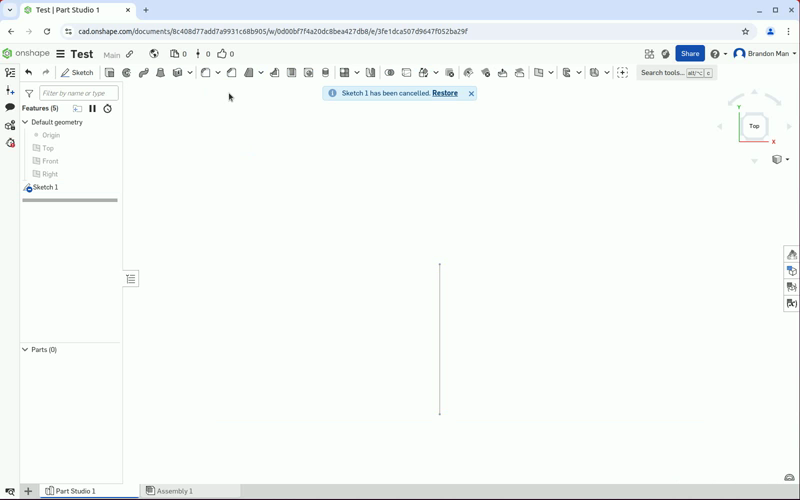
key(shift+h)
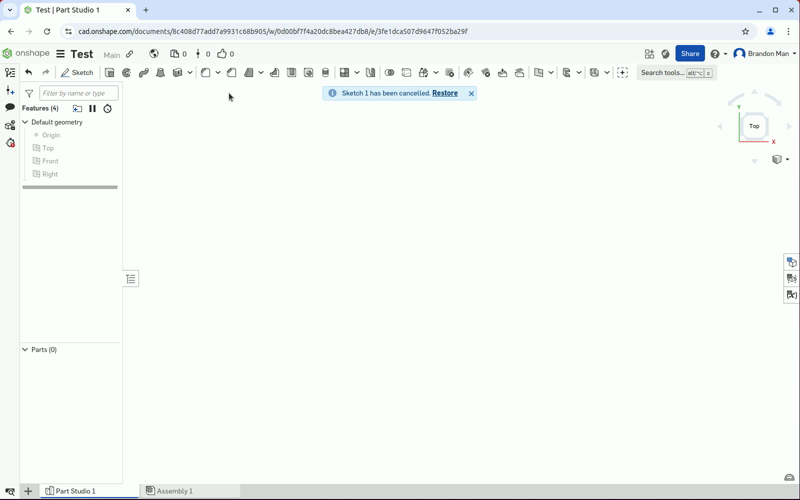
mouse_move(73, 352)
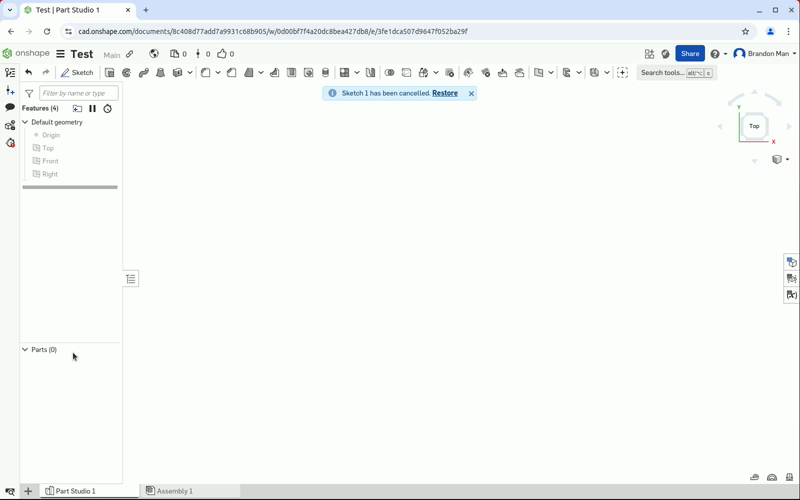
key(y)
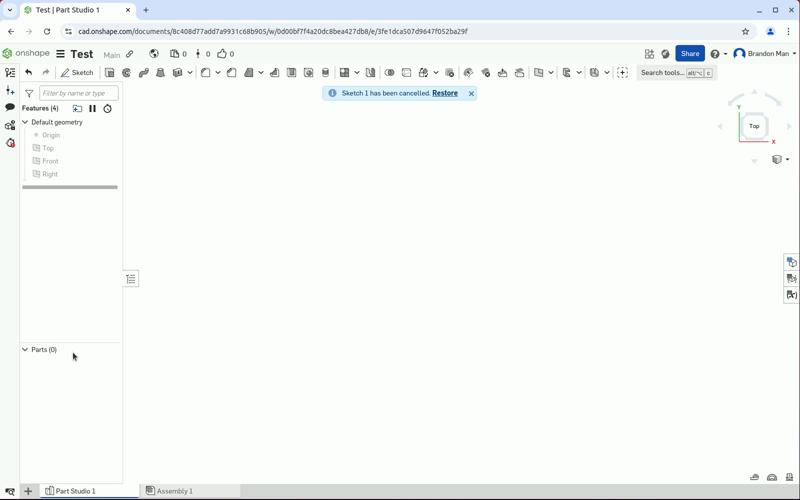
key(shift+p)
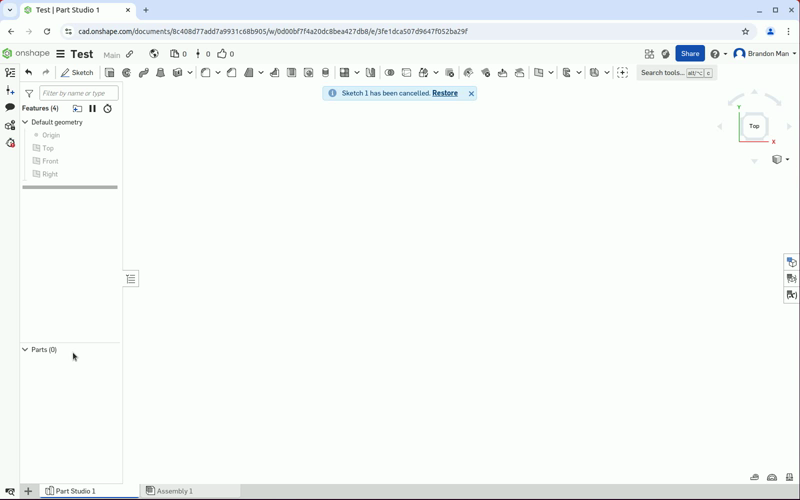
key(space)
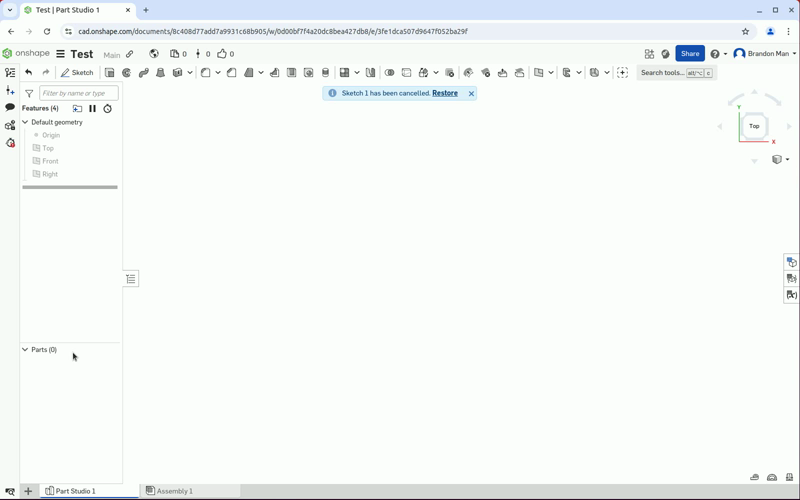
key_down(shift)
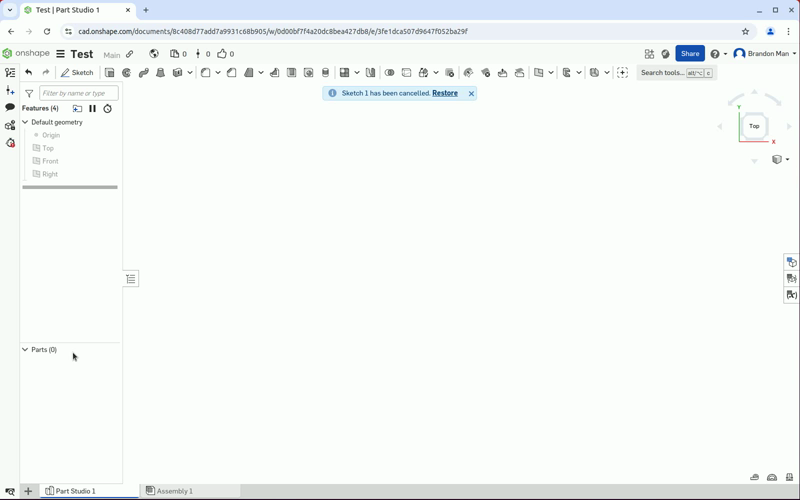
key(up)
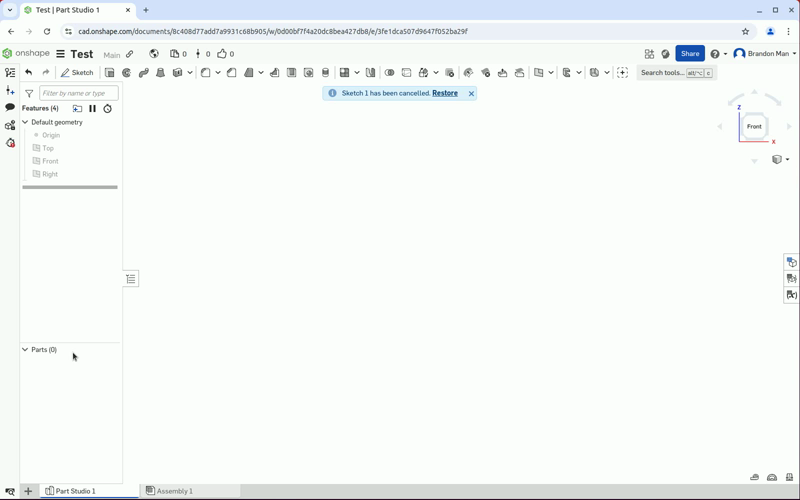
key_up(shift)
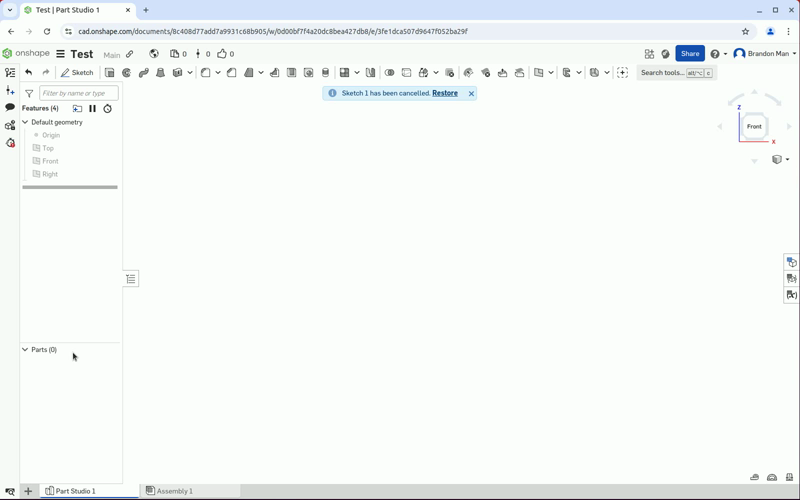
mouse_move(73, 352)
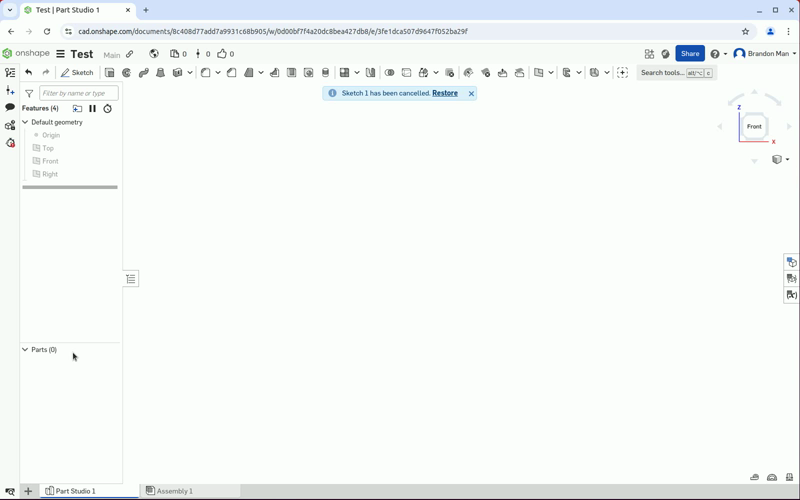
key(shift+y)
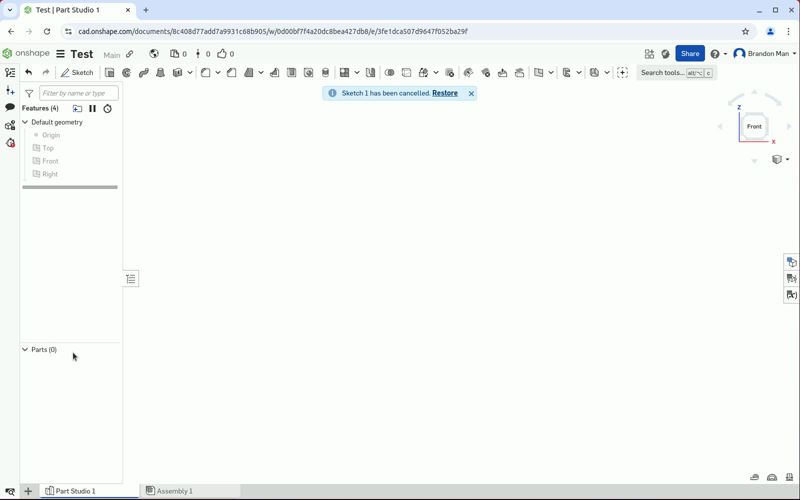
key(shift+s)
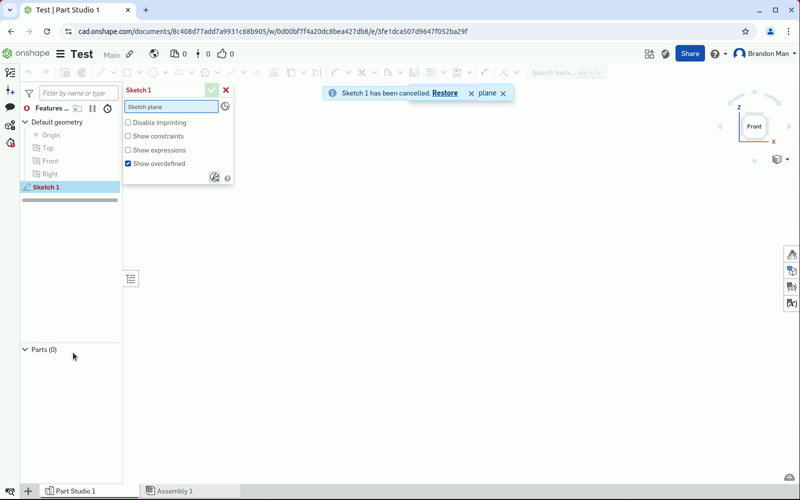
mouse_move(73, 163)
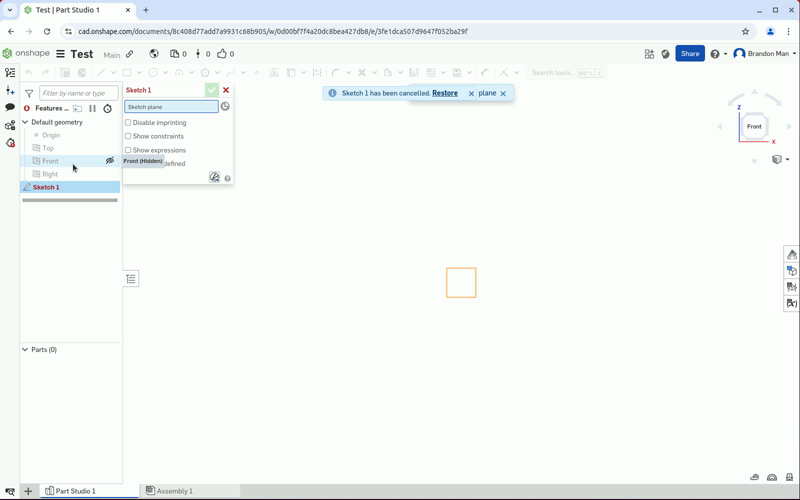
click(73, 163)
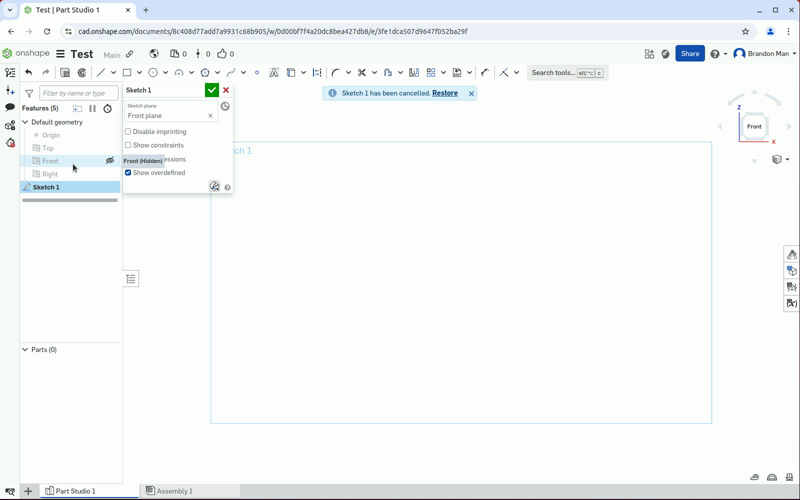
mouse_move(73, 352)
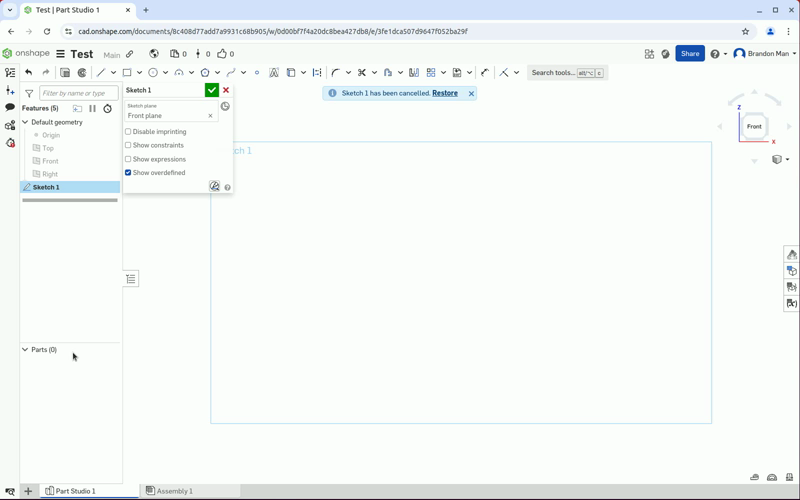
key(y)
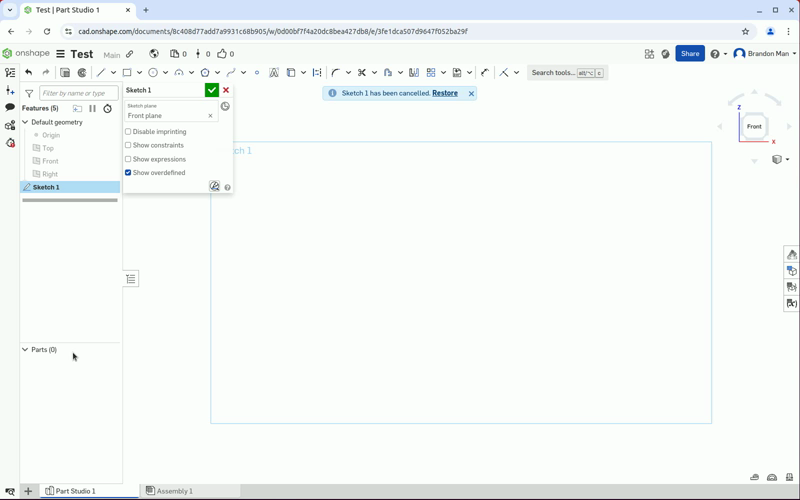
key(l)
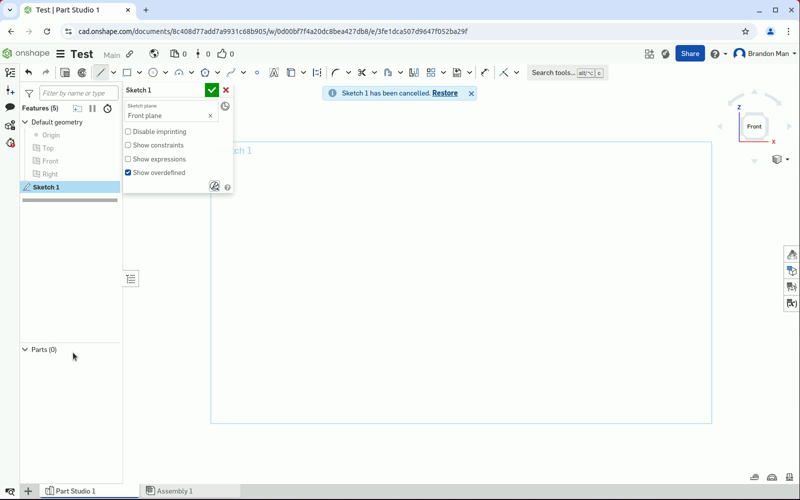
key_down(shift)
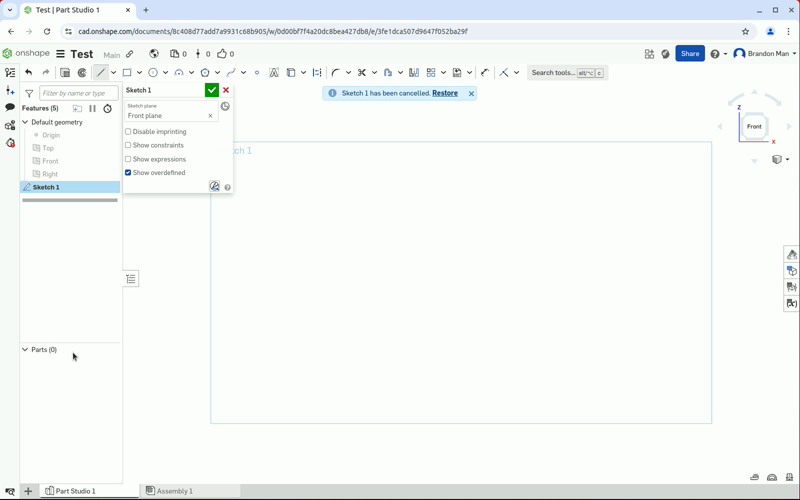
mouse_move(348, 291)
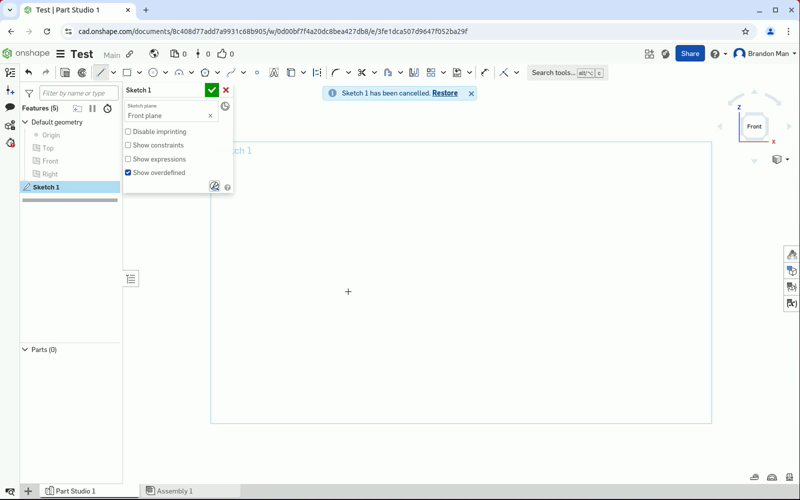
click(348, 291)
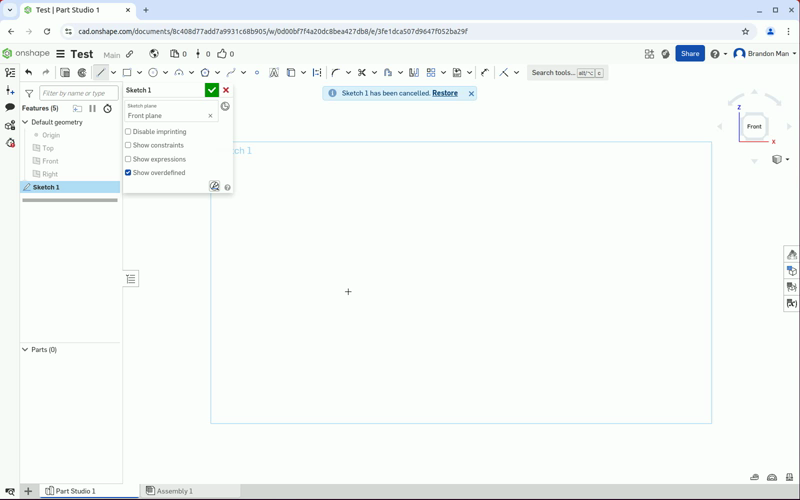
key_up(shift)
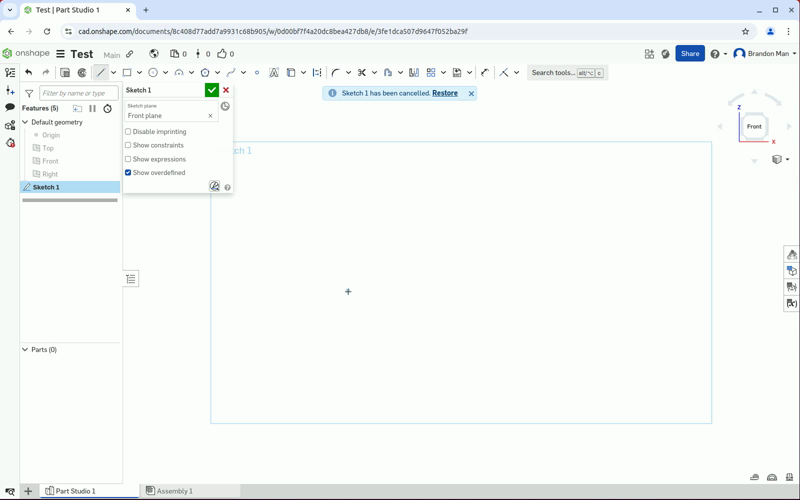
key_down(shift)
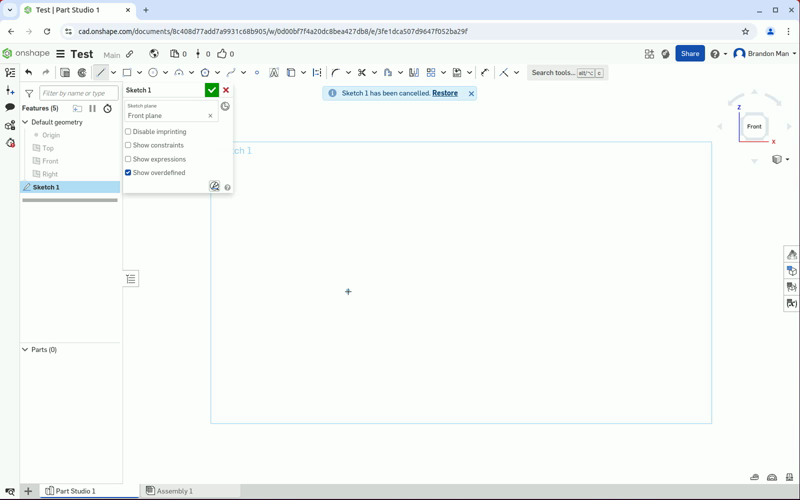
mouse_move(378, 291)
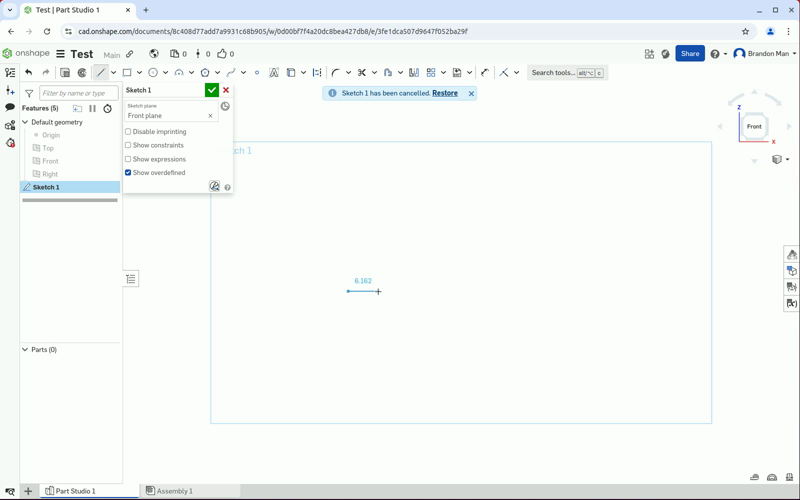
mouse_move(395, 291)
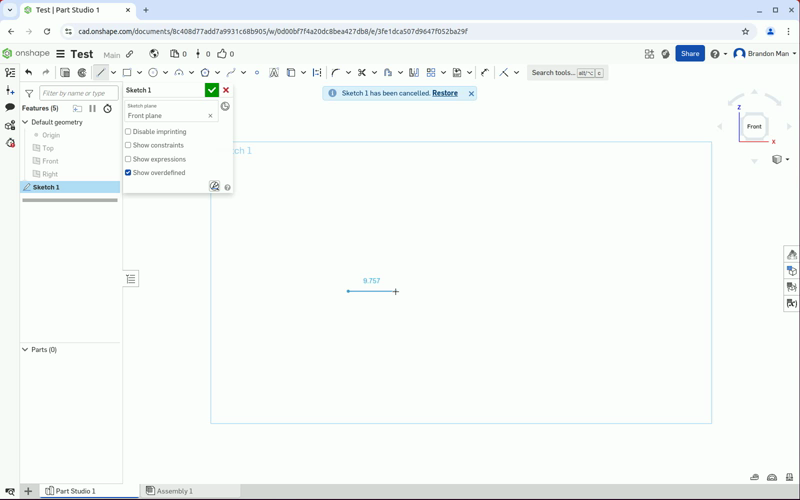
click(395, 291)
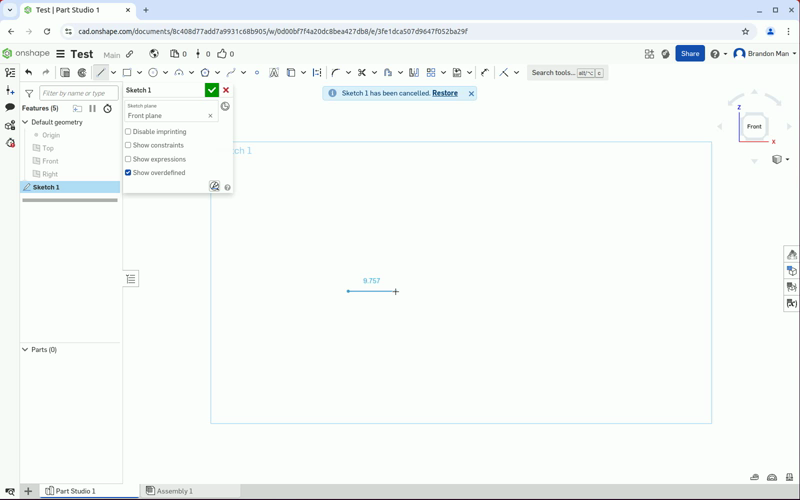
key_up(shift)
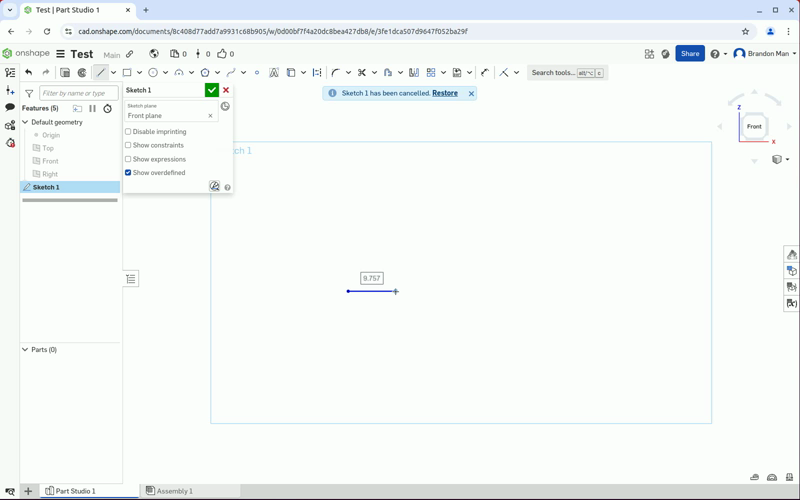
key_down(shift)
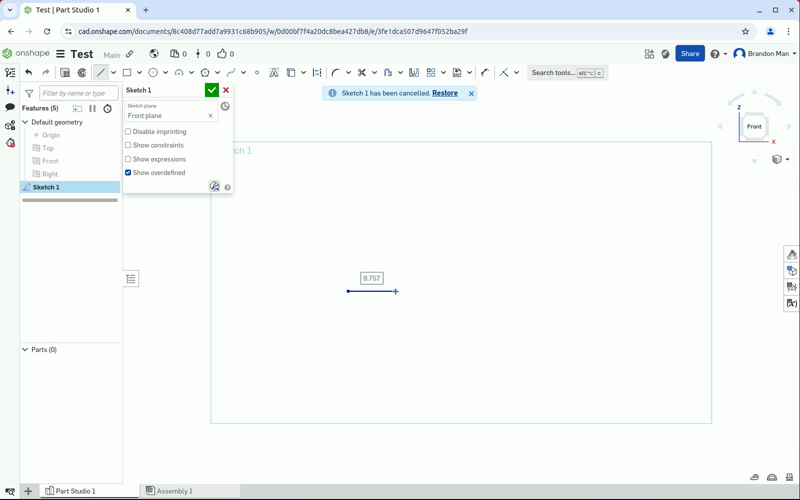
mouse_move(425, 291)
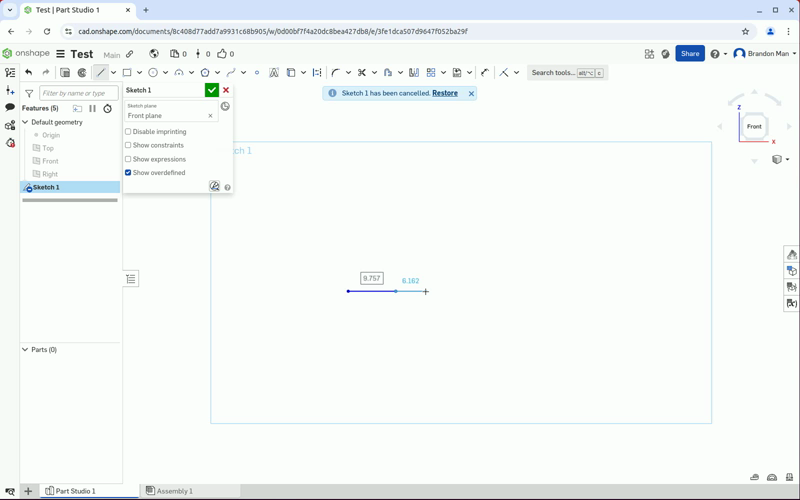
mouse_move(395, 250)
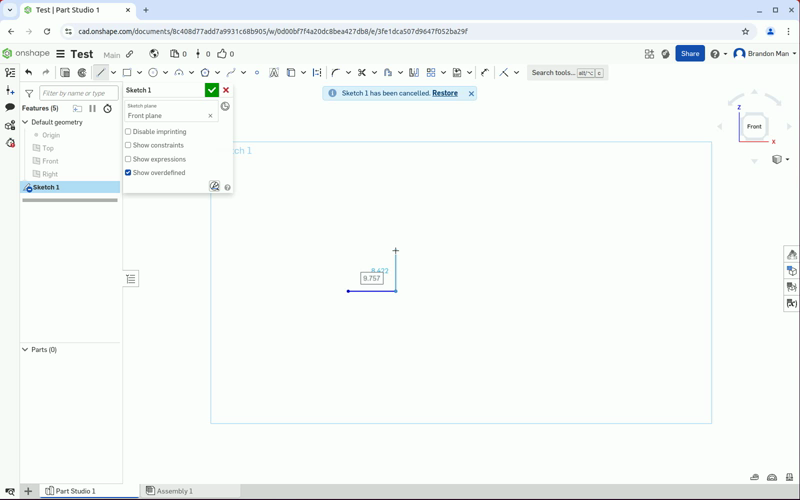
click(395, 250)
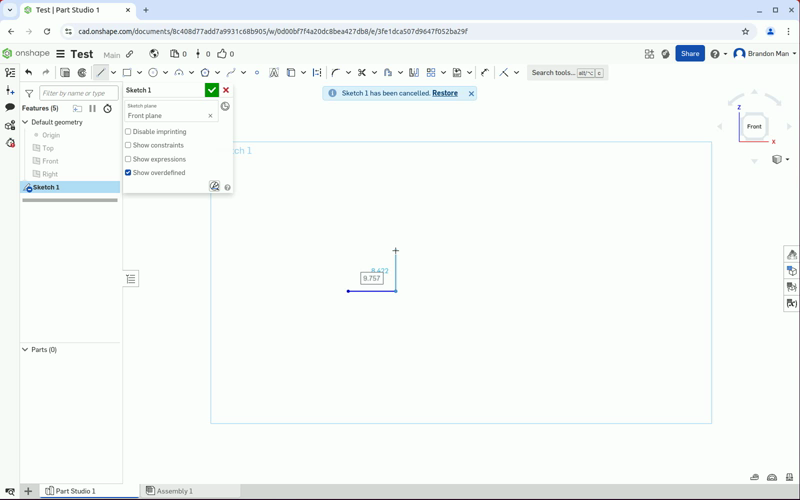
key_up(shift)
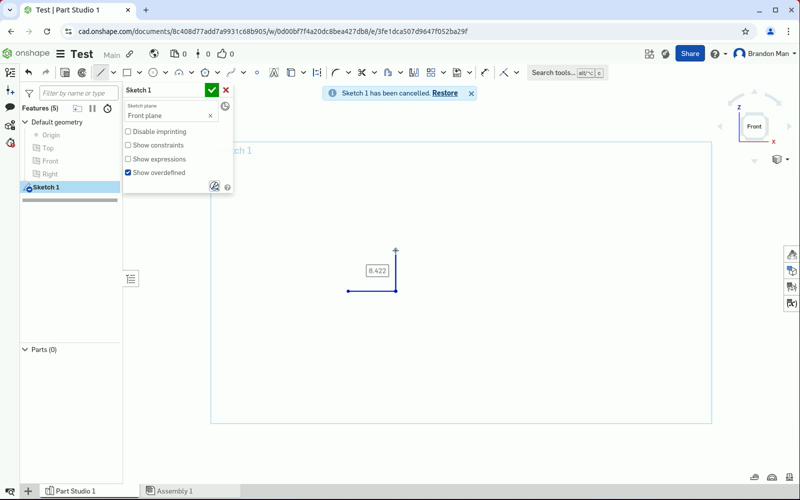
key_down(shift)
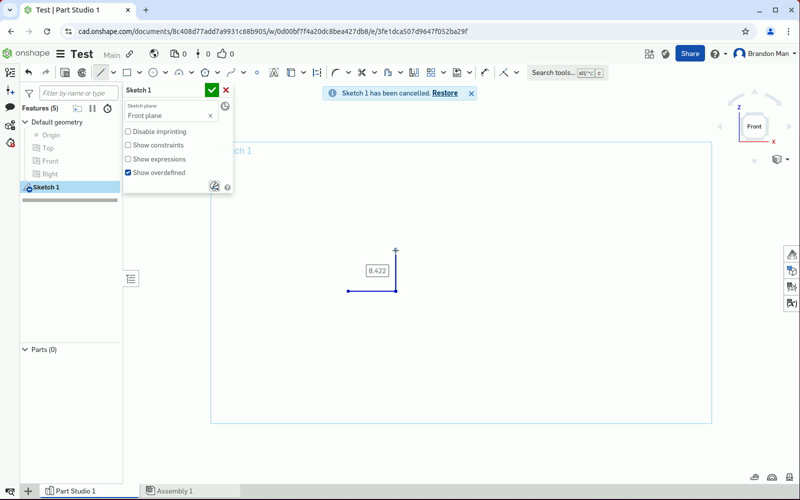
mouse_move(425, 250)
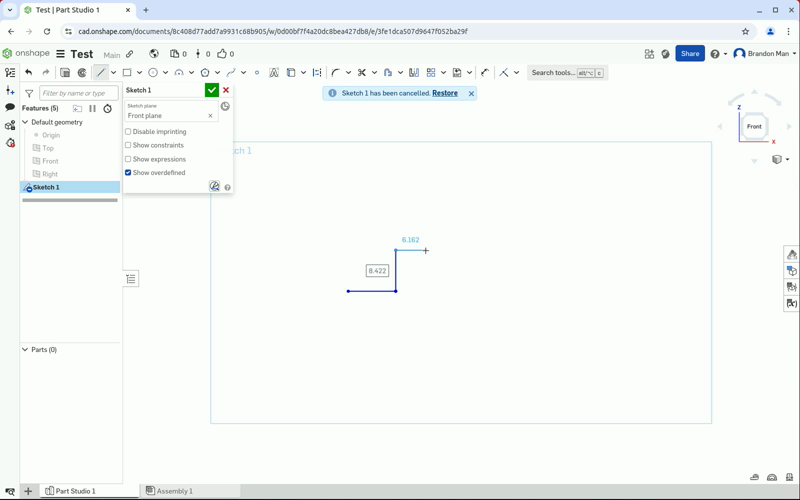
mouse_move(348, 250)
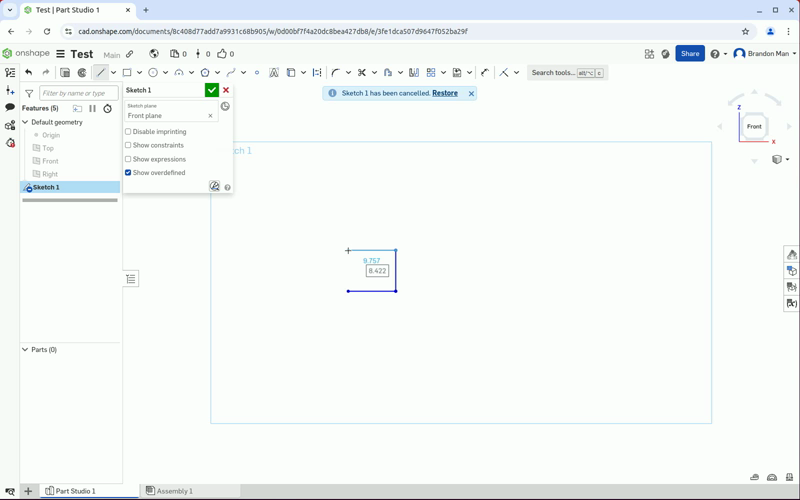
click(348, 250)
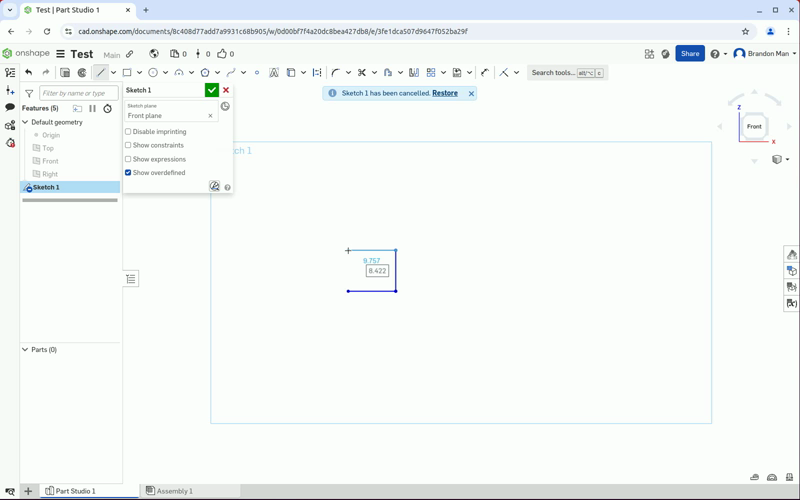
key_up(shift)
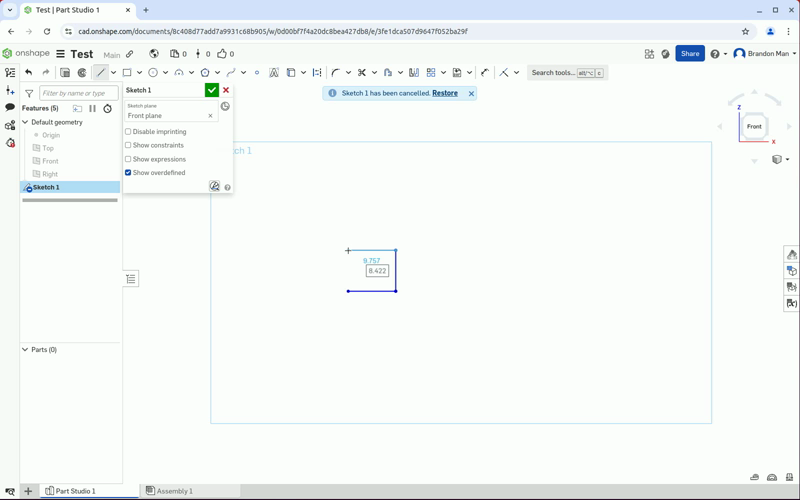
mouse_move(378, 250)
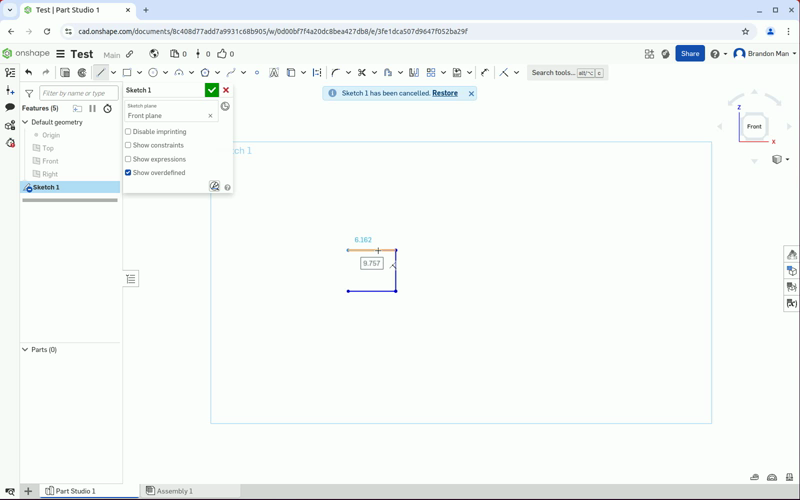
key_down(shift)
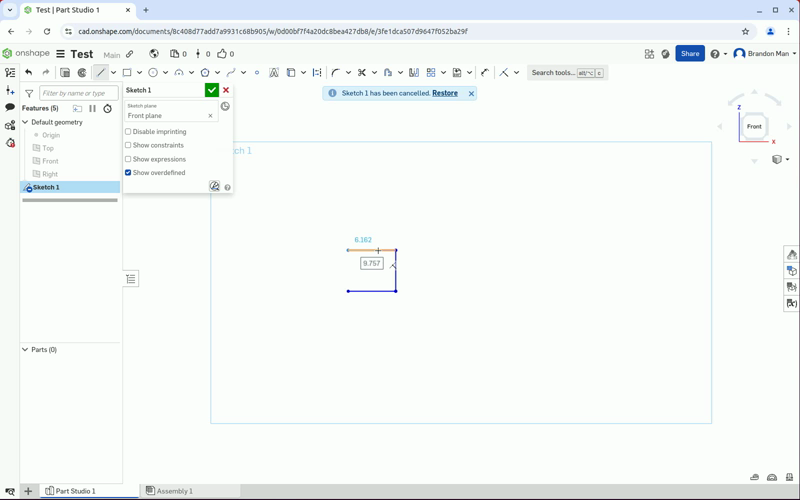
mouse_move(348, 291)
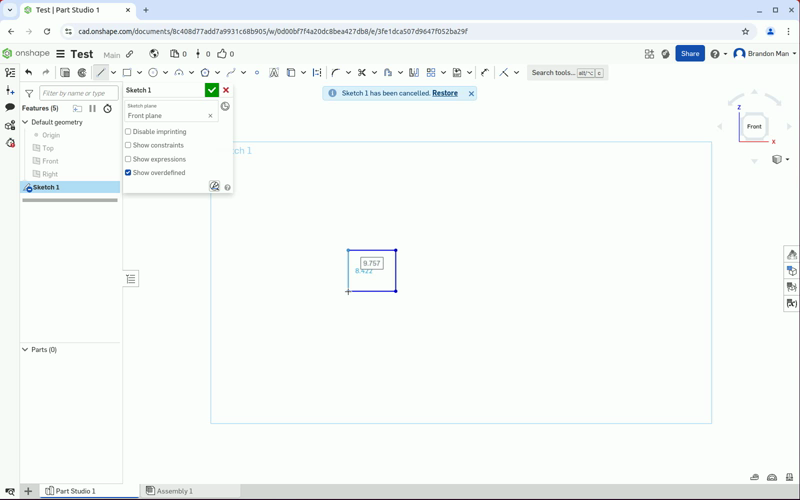
key_up(shift)
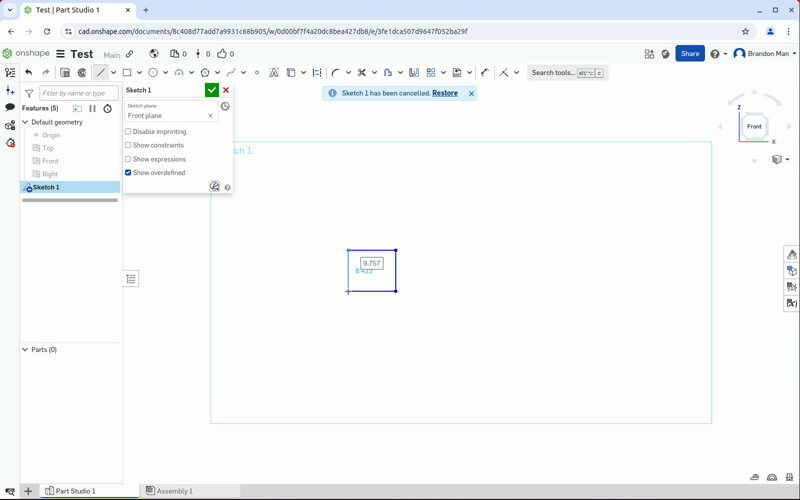
click(348, 291)
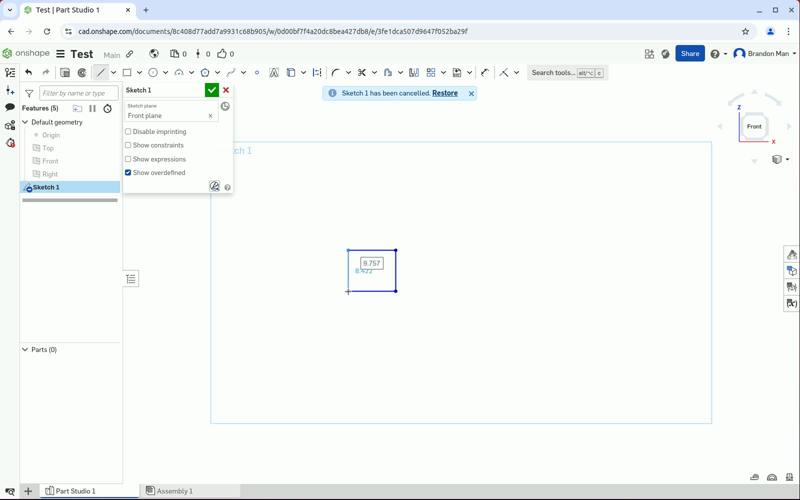
key(esc)
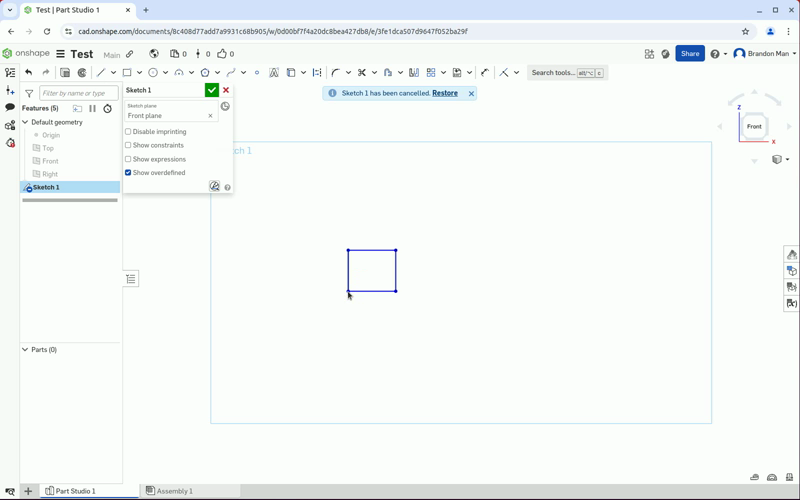
mouse_move(361, 279)
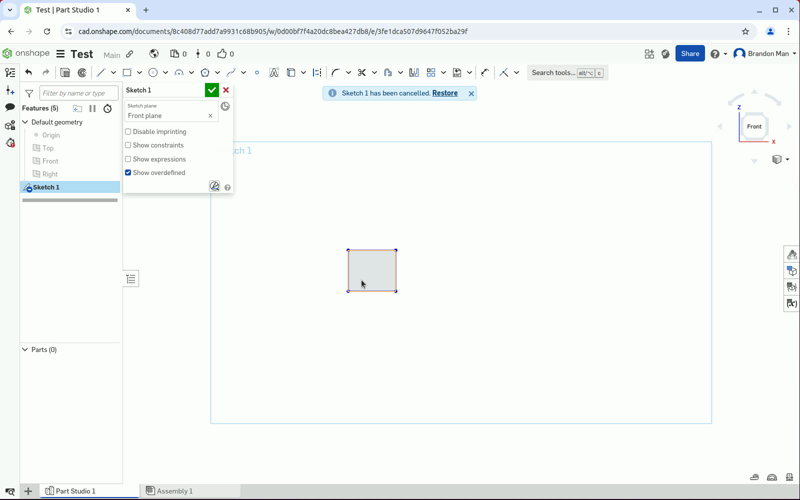
click(361, 279)
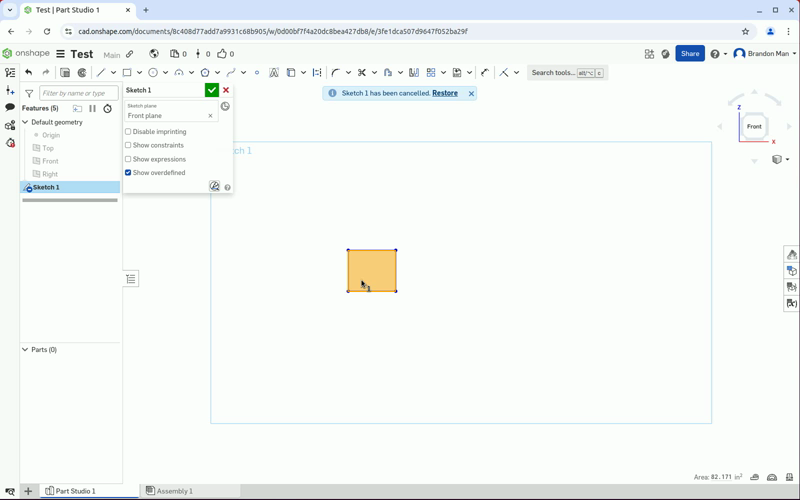
mouse_move(73, 352)
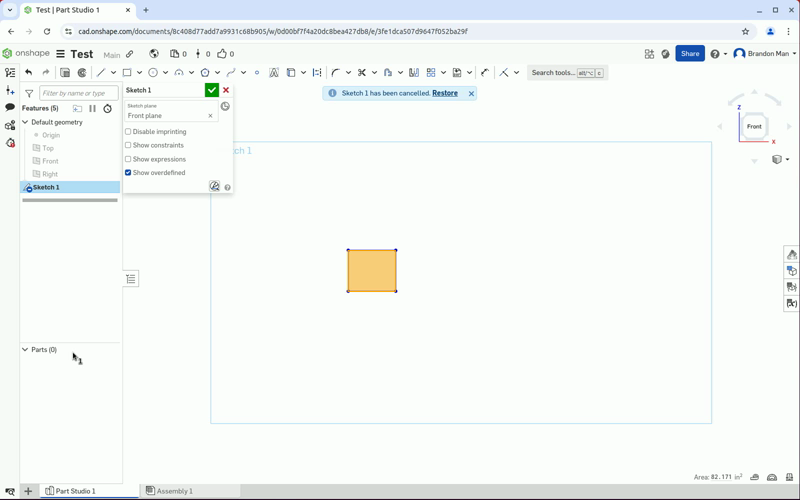
key(shift+y)
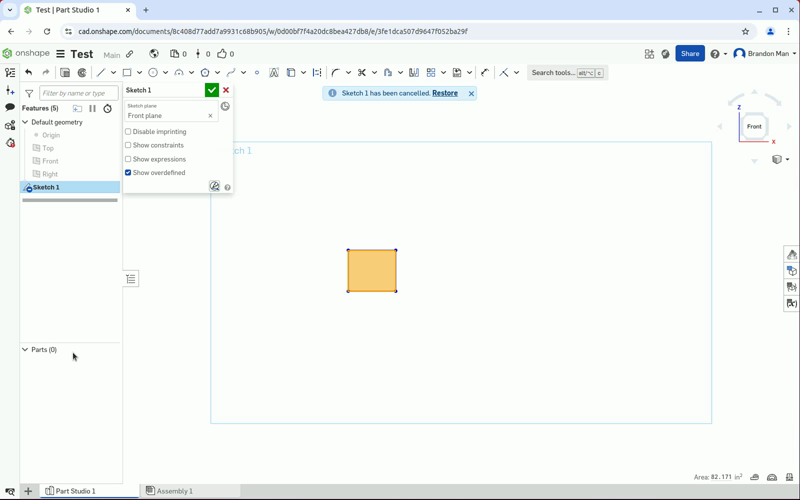
key(shift+e)
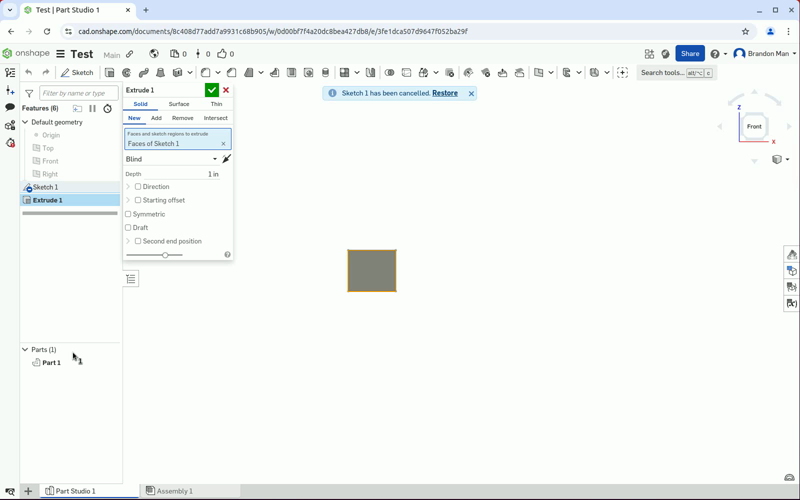
mouse_move(143, 106)
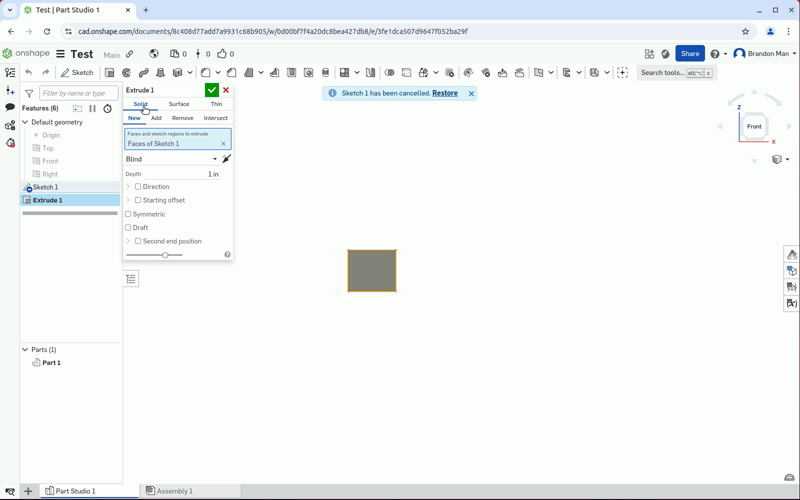
click(143, 106)
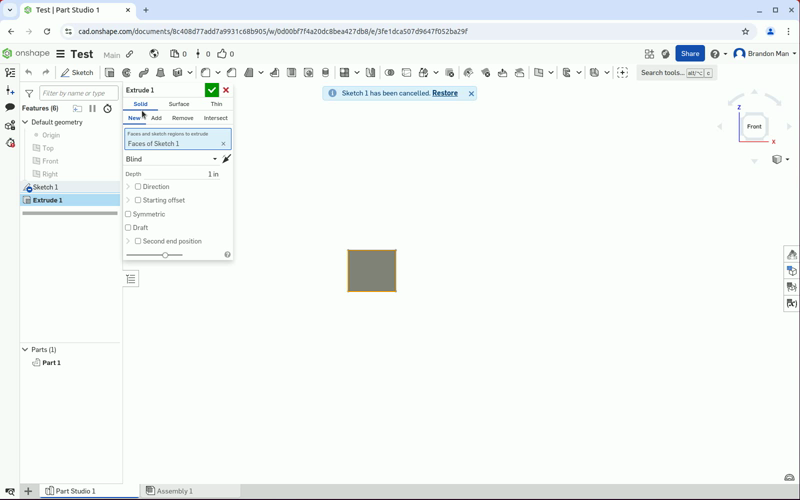
mouse_move(137, 120)
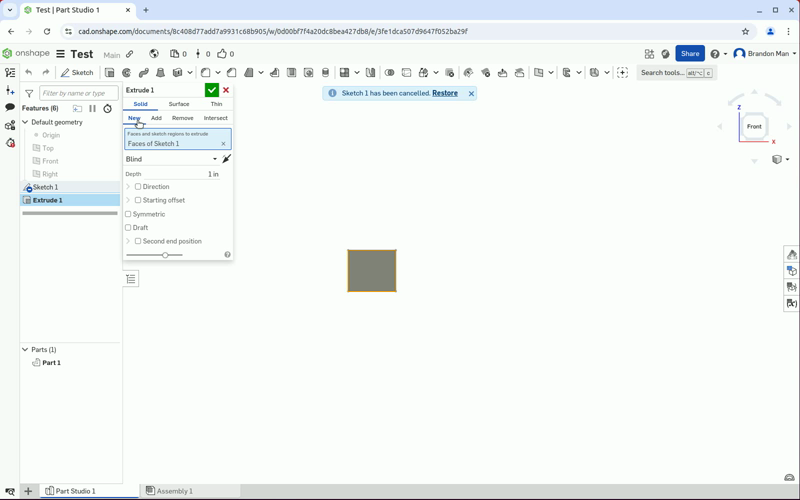
click(137, 120)
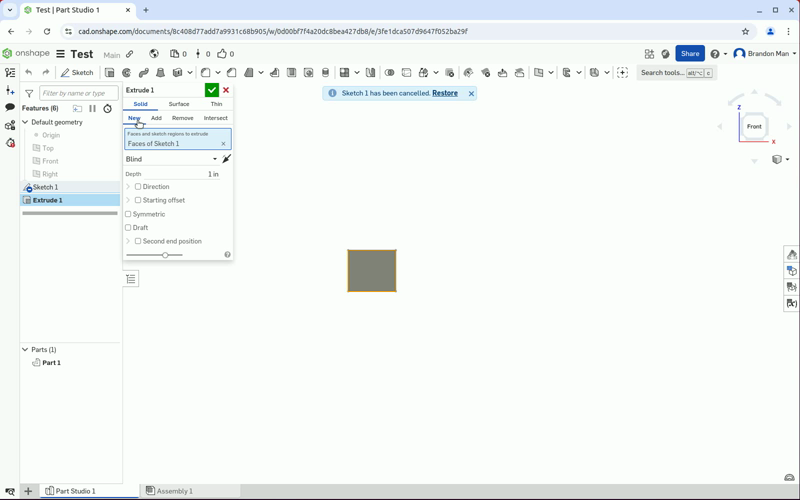
key(tab, 4)
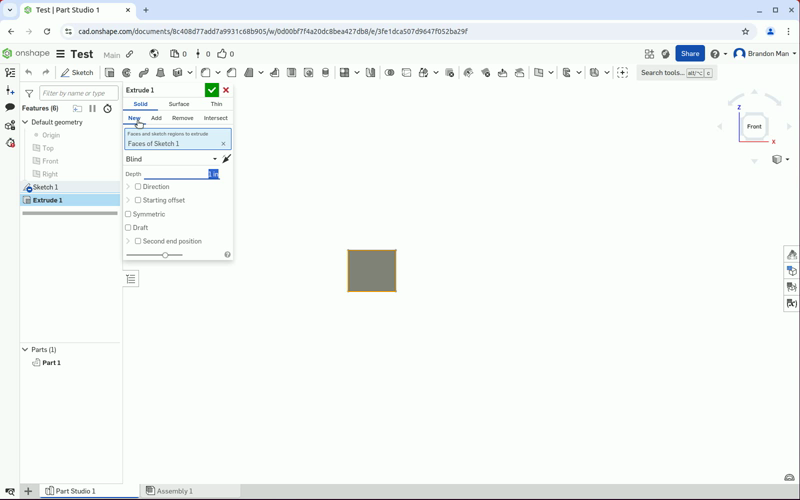
text(4.574)
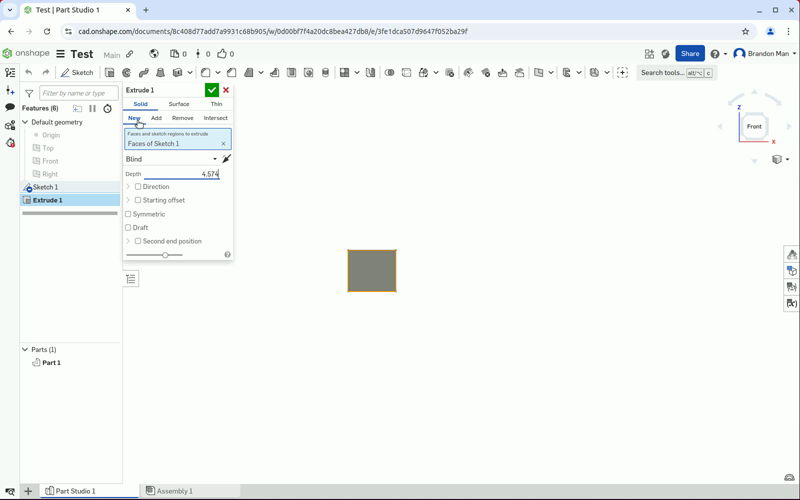
key(enter)
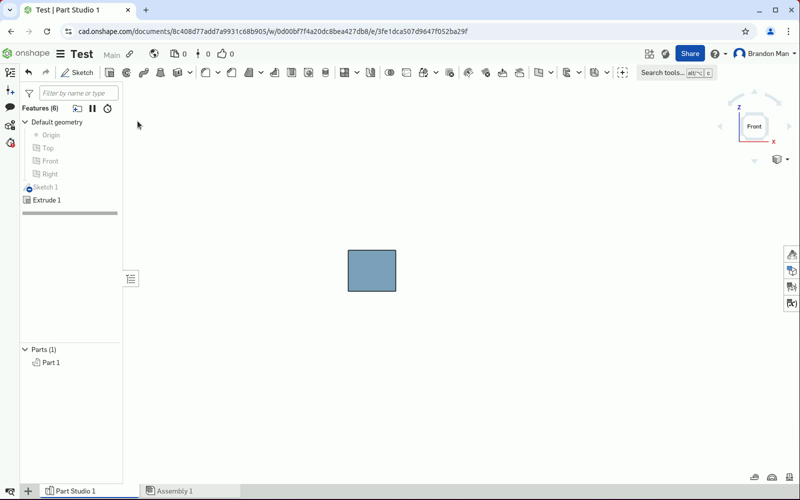
key(shift+h)
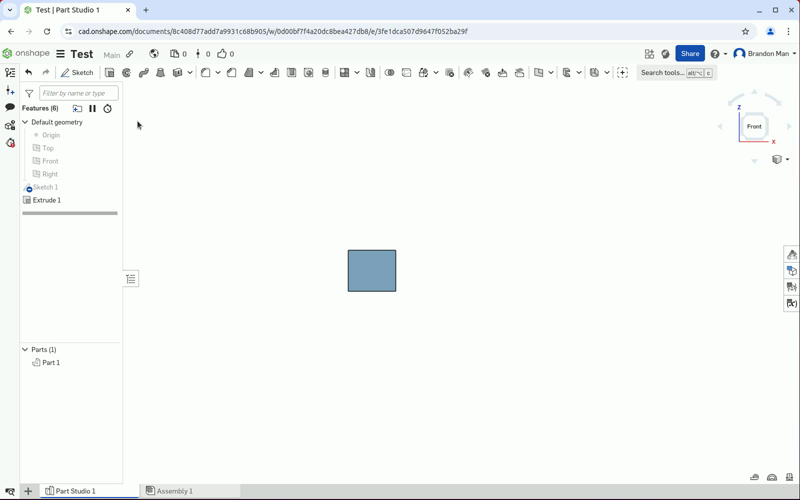
key(shift+h)
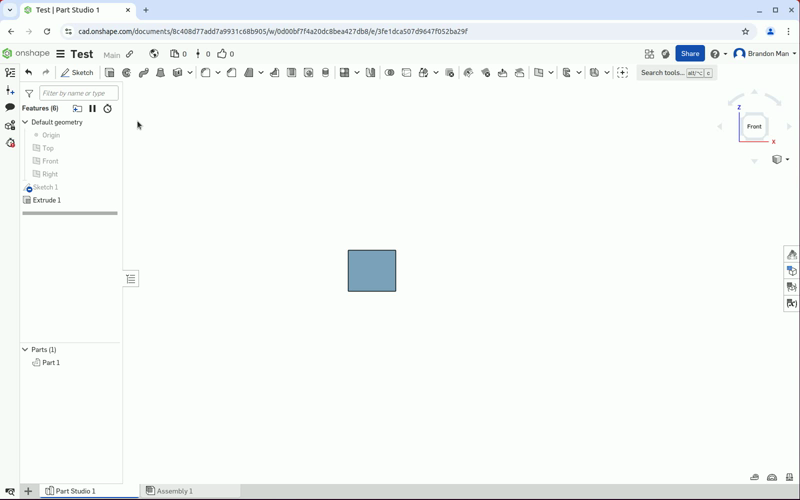
mouse_move(73, 189)
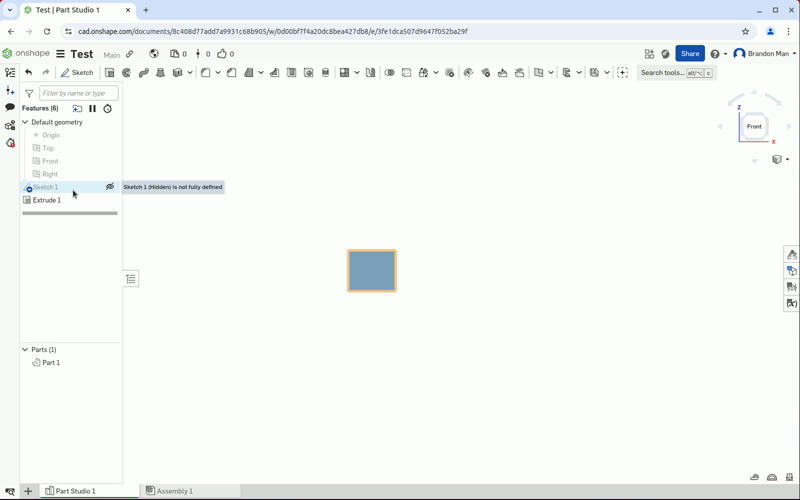
click(73, 189)
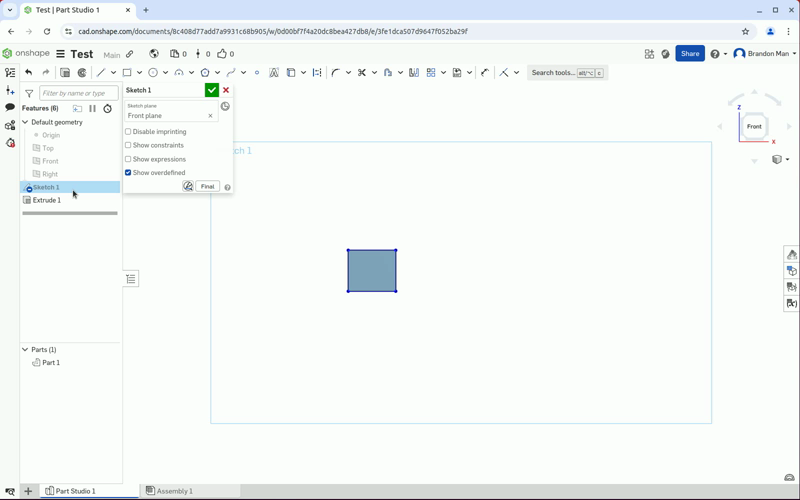
mouse_move(229, 92)
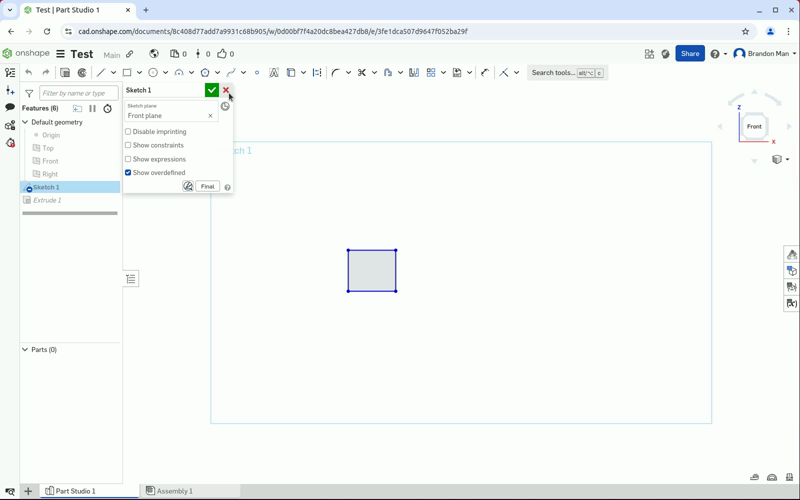
click(229, 92)
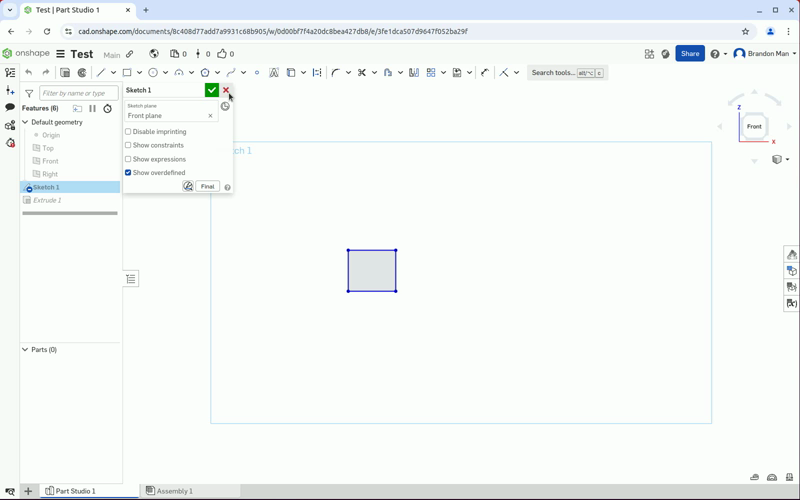
key(shift+s)
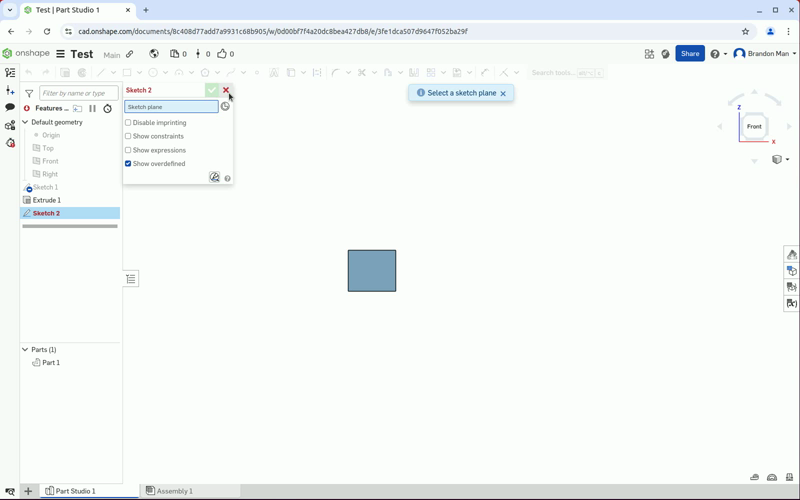
mouse_move(73, 163)
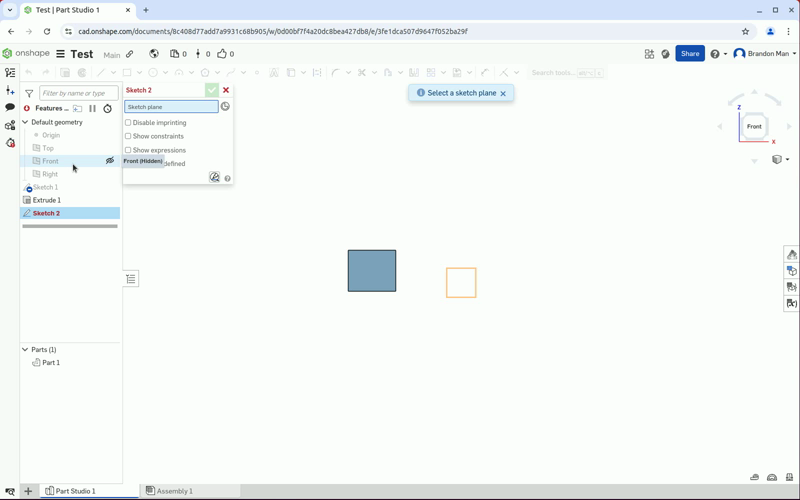
click(73, 163)
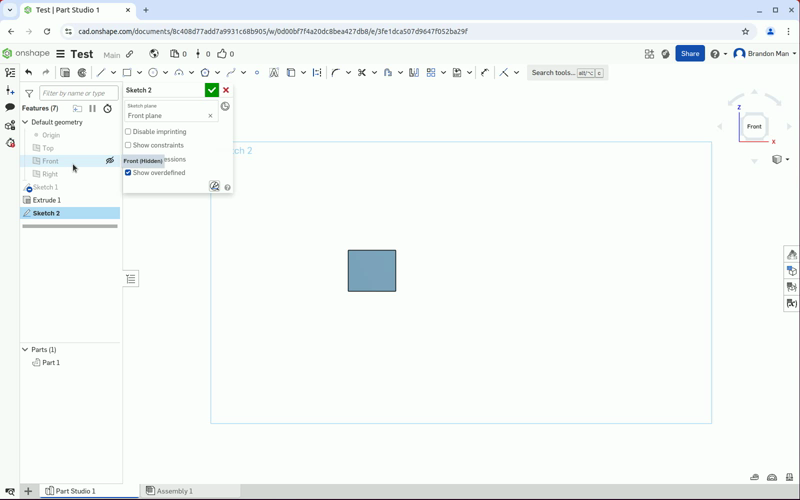
mouse_move(73, 352)
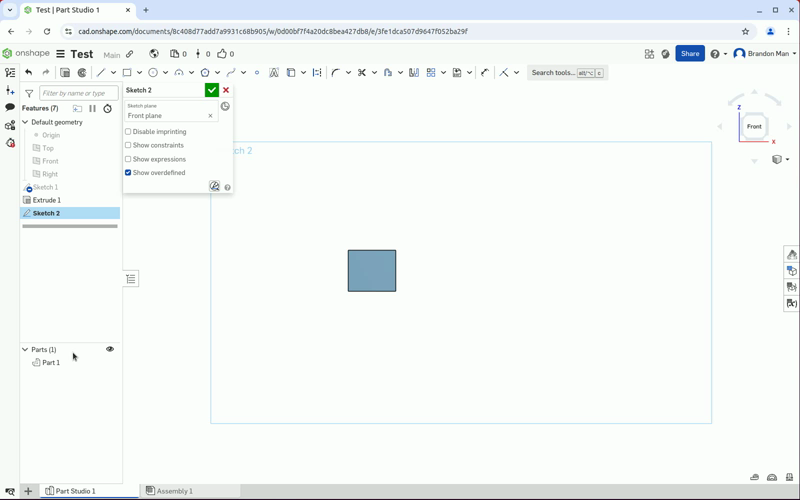
key(y)
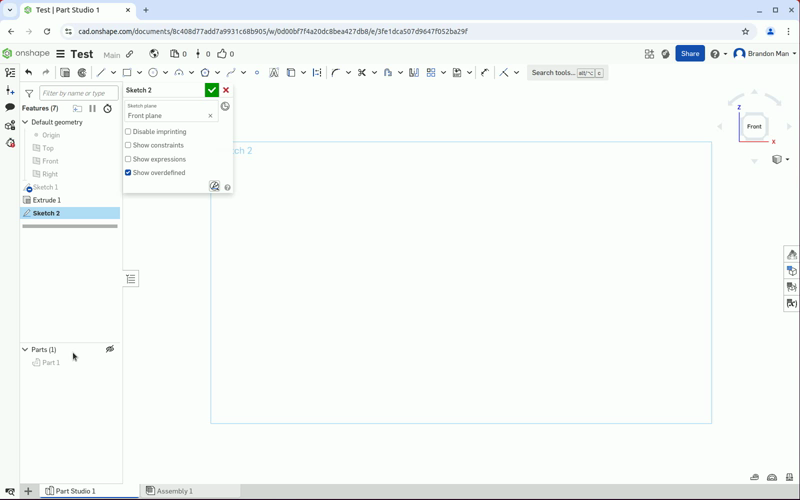
key(l)
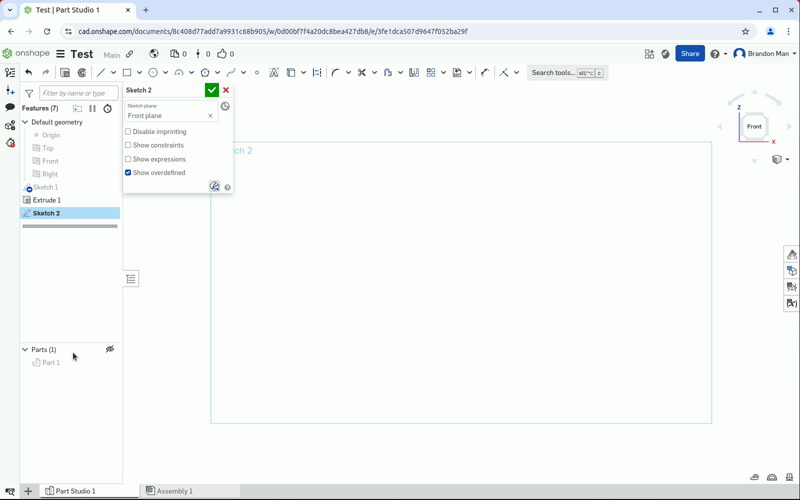
key_down(shift)
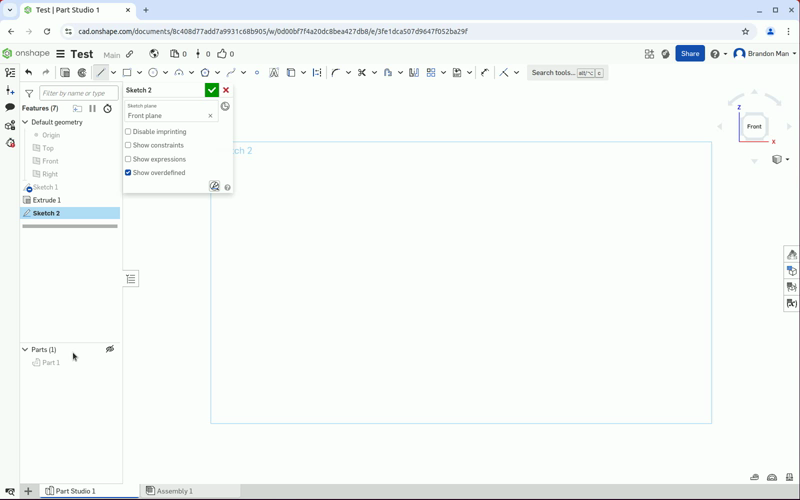
mouse_move(431, 353)
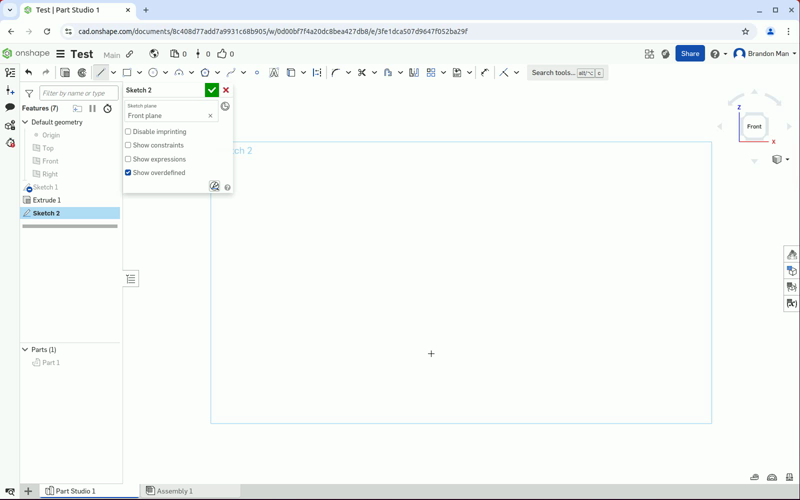
click(431, 353)
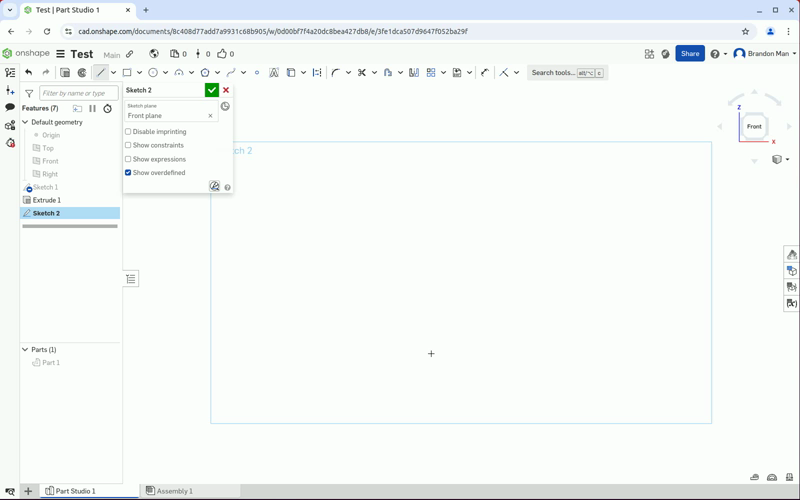
key_up(shift)
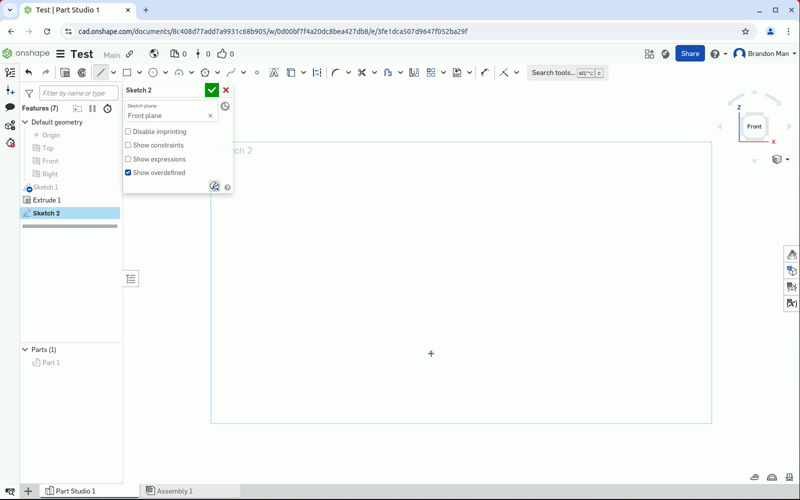
key_down(shift)
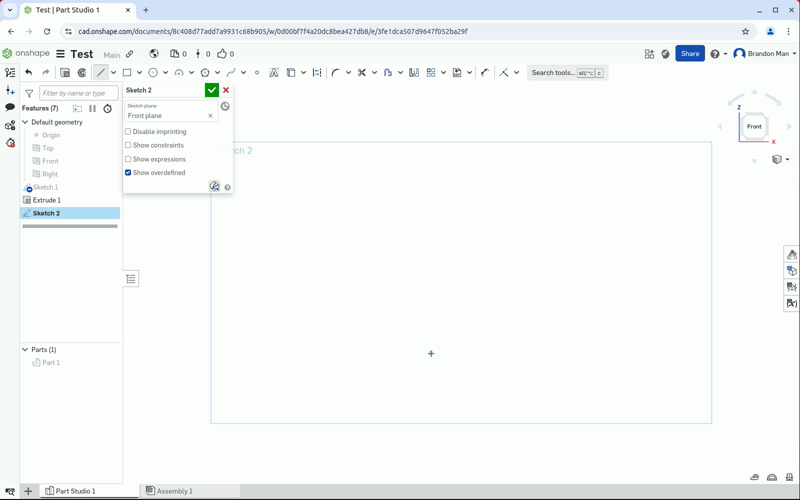
mouse_move(461, 353)
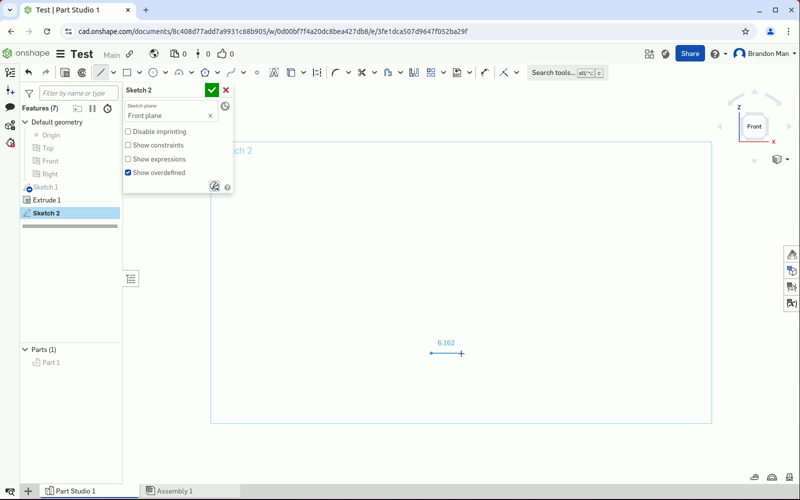
mouse_move(466, 353)
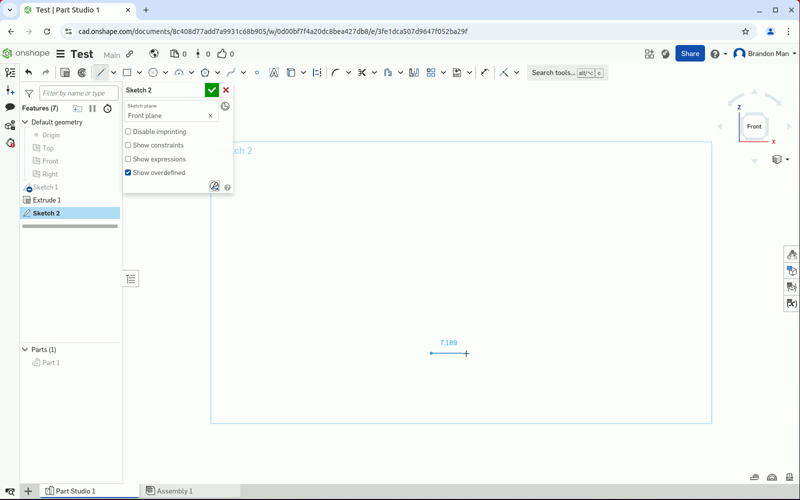
click(466, 353)
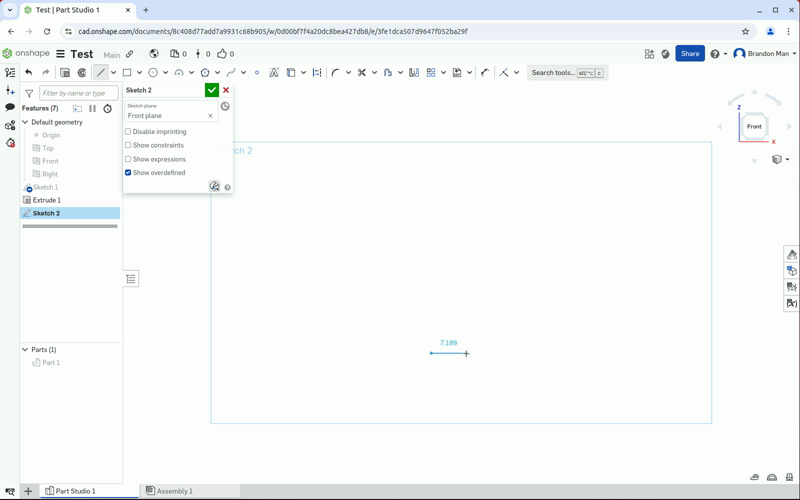
key_up(shift)
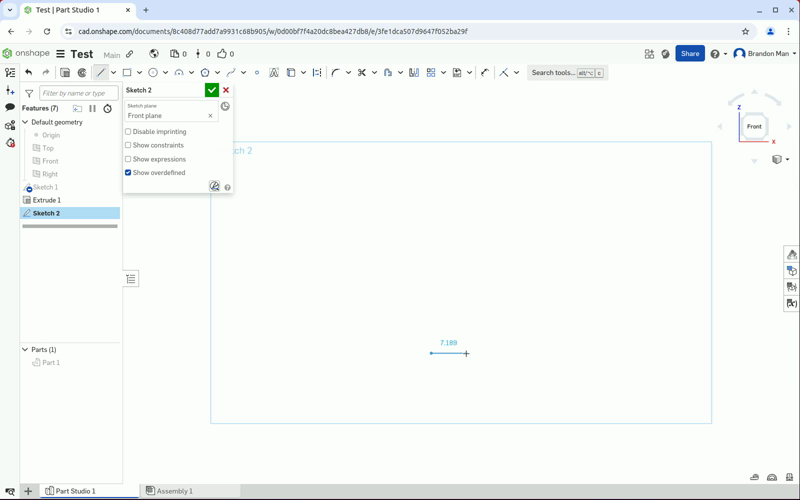
key_down(shift)
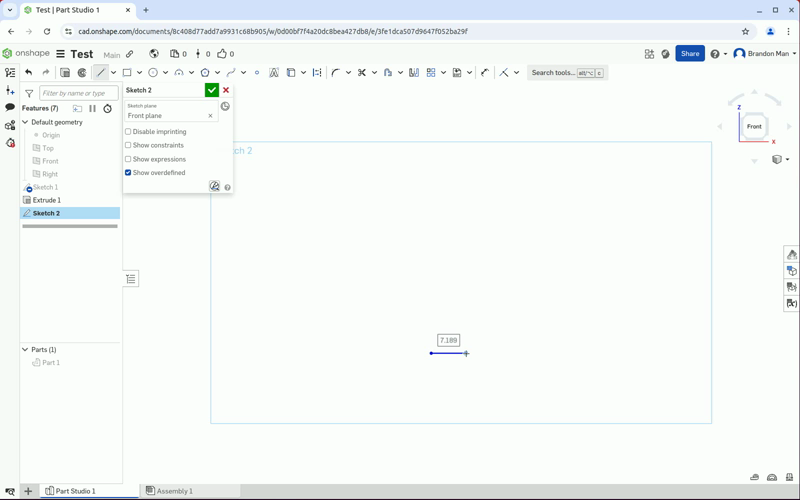
mouse_move(496, 353)
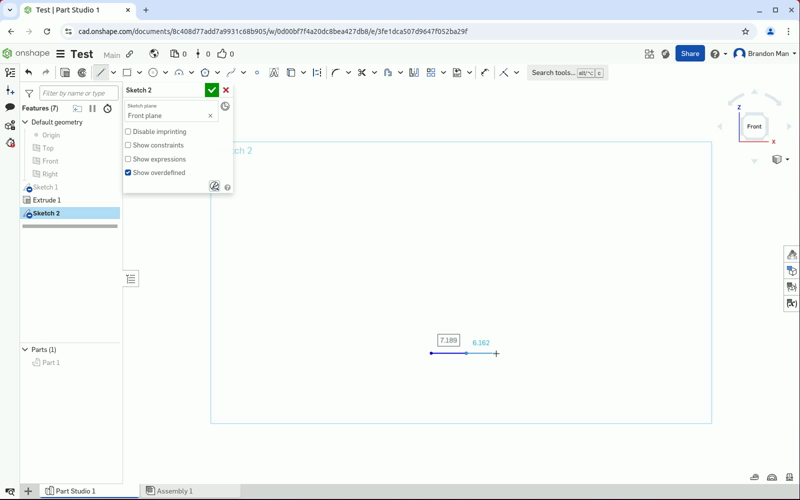
mouse_move(466, 325)
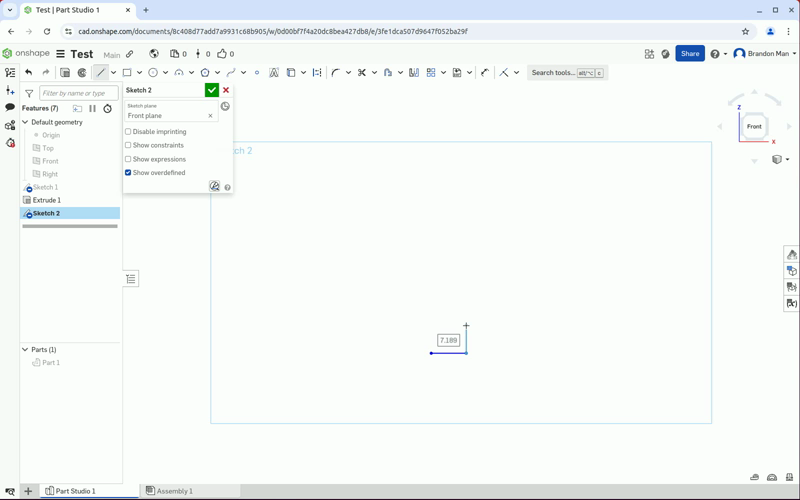
click(466, 325)
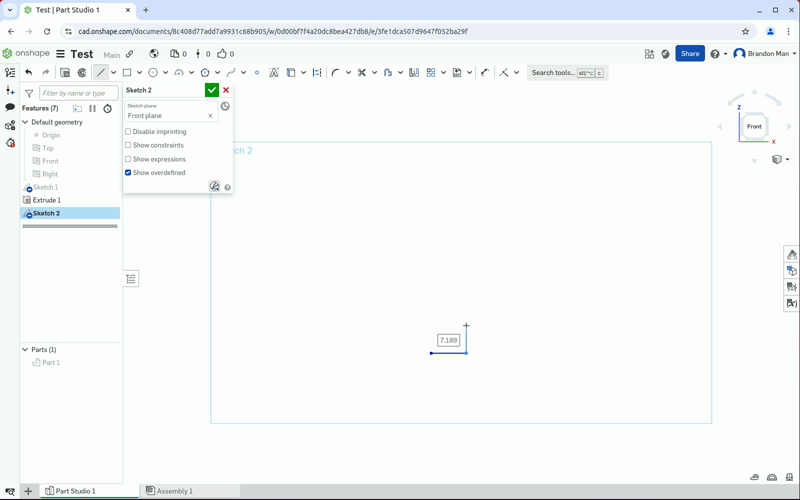
key_up(shift)
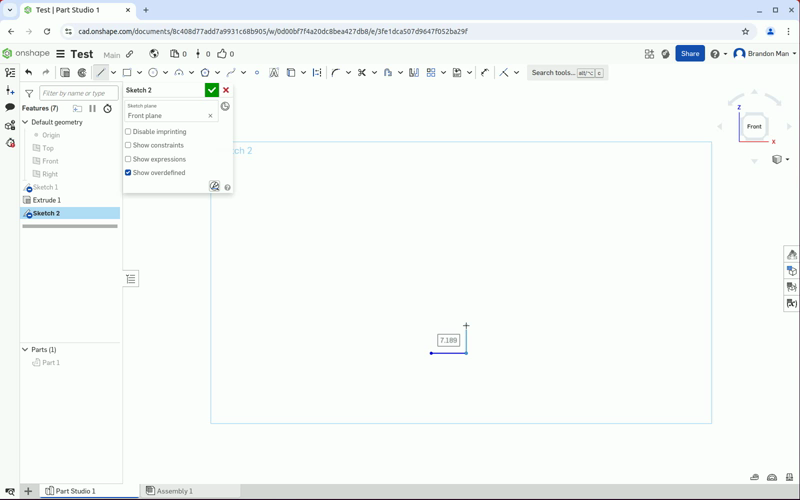
key_down(shift)
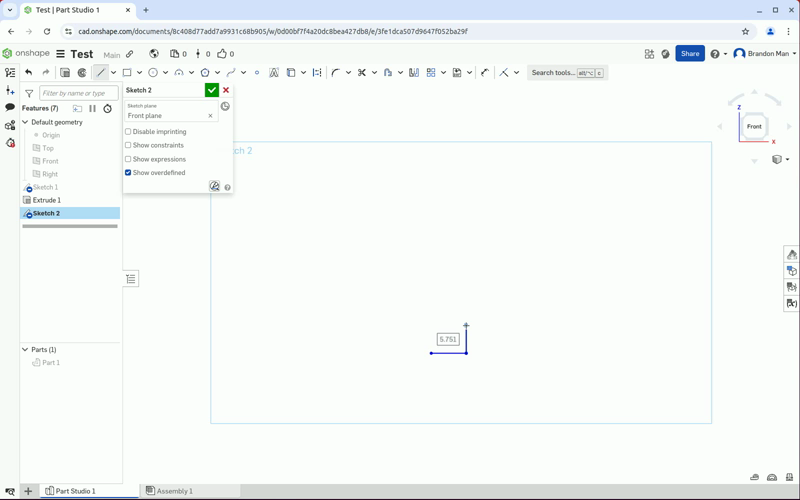
mouse_move(496, 325)
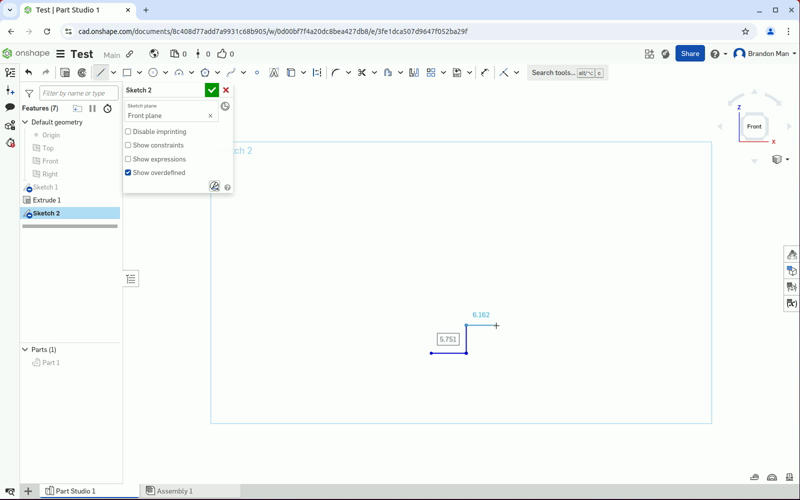
mouse_move(431, 325)
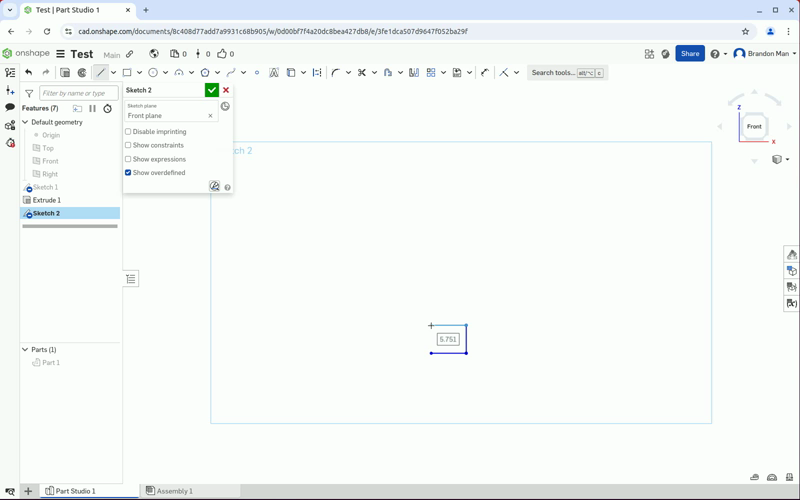
click(431, 325)
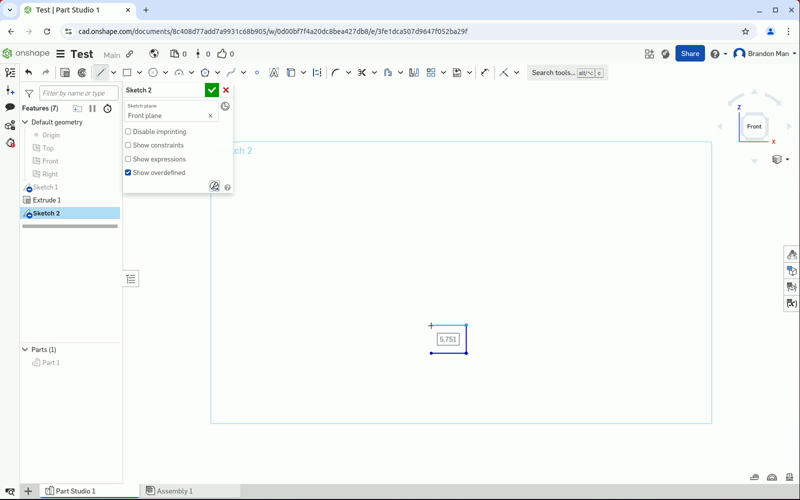
key_up(shift)
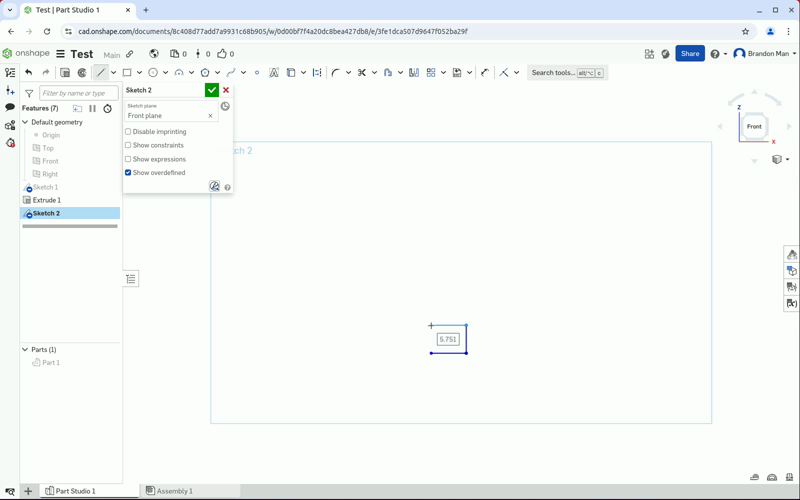
mouse_move(461, 325)
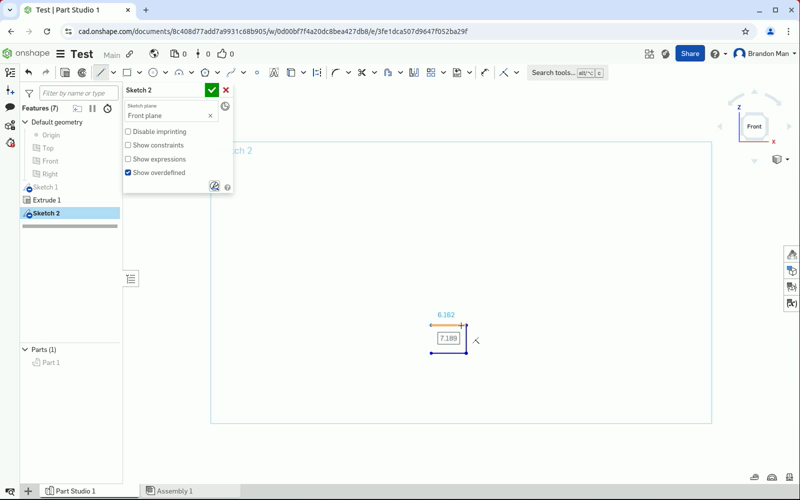
key_down(shift)
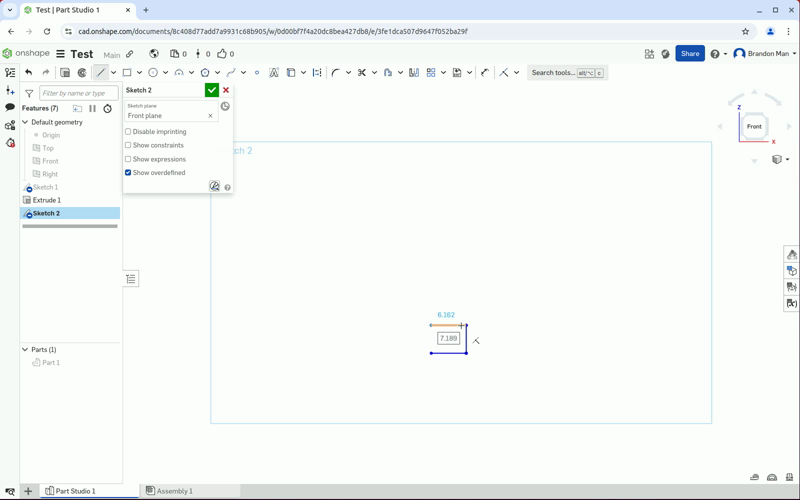
mouse_move(431, 353)
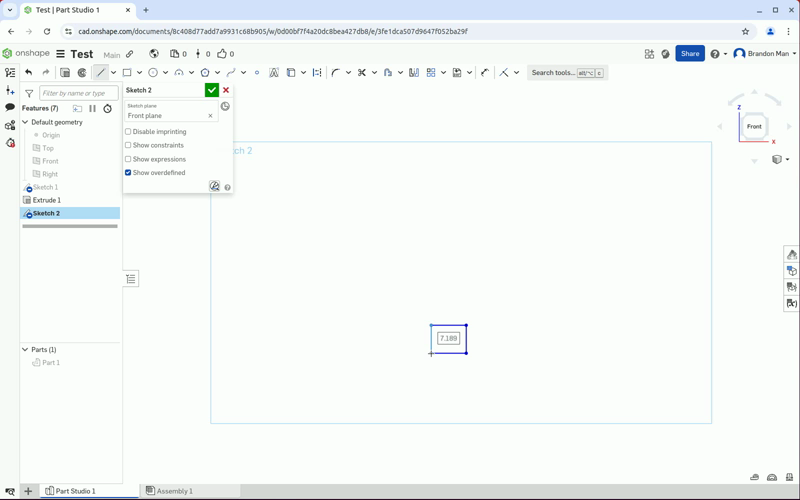
key_up(shift)
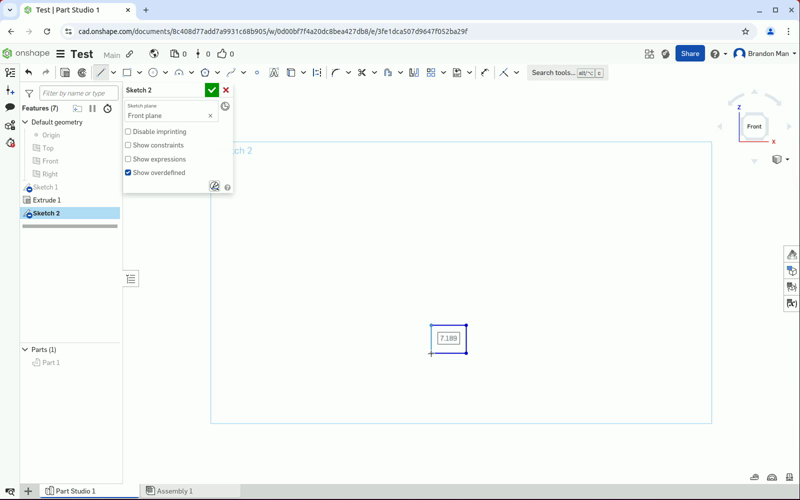
click(431, 353)
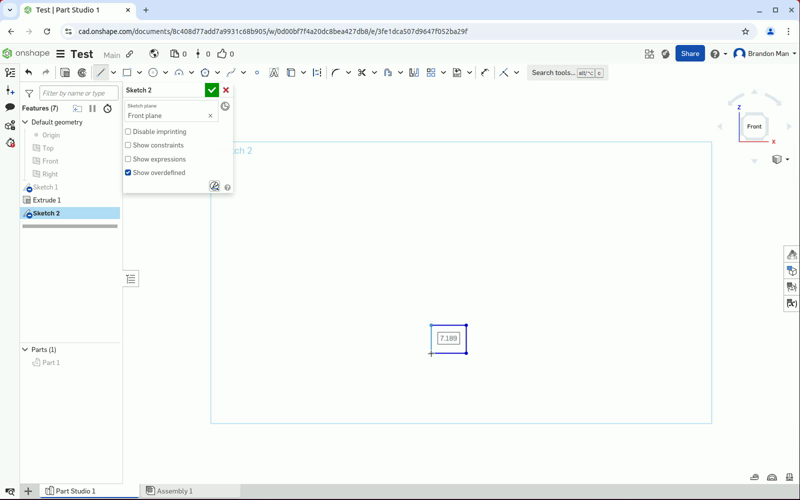
key(esc)
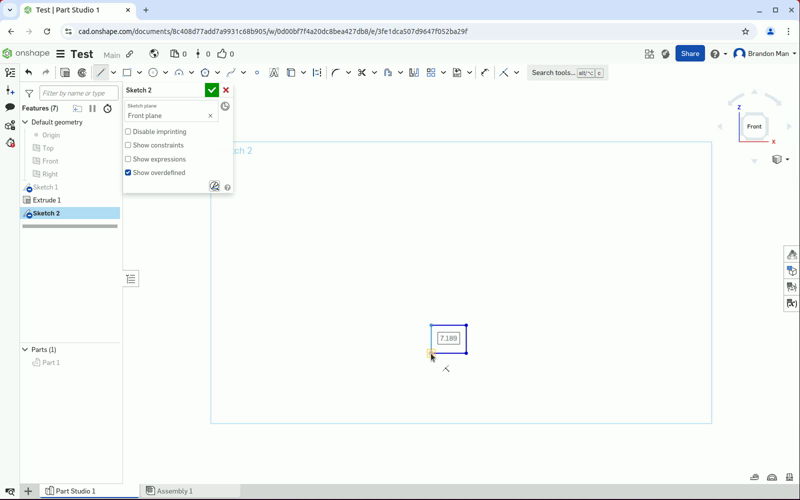
mouse_move(449, 338)
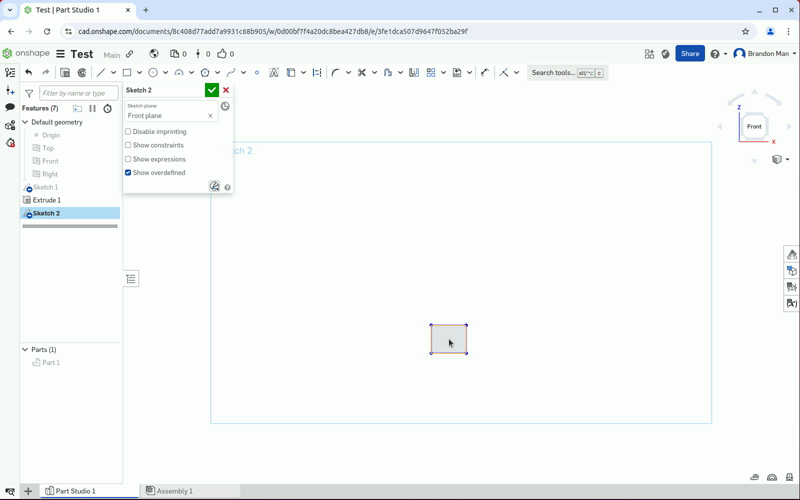
scroll(6)
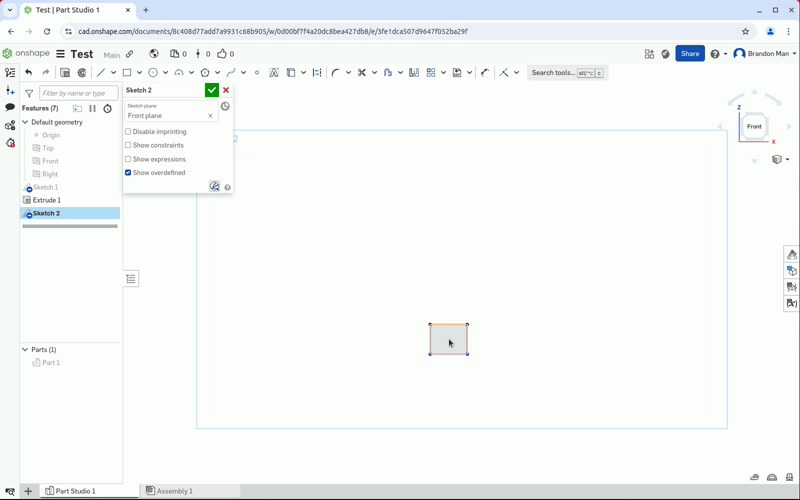
scroll(6)
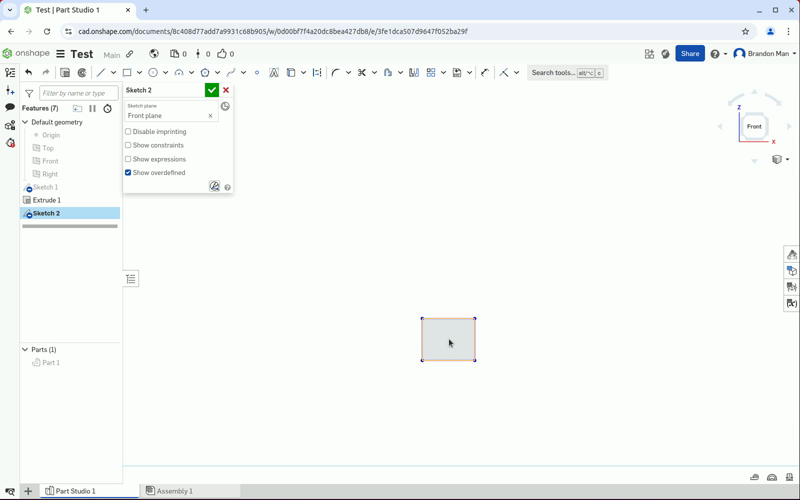
scroll(6)
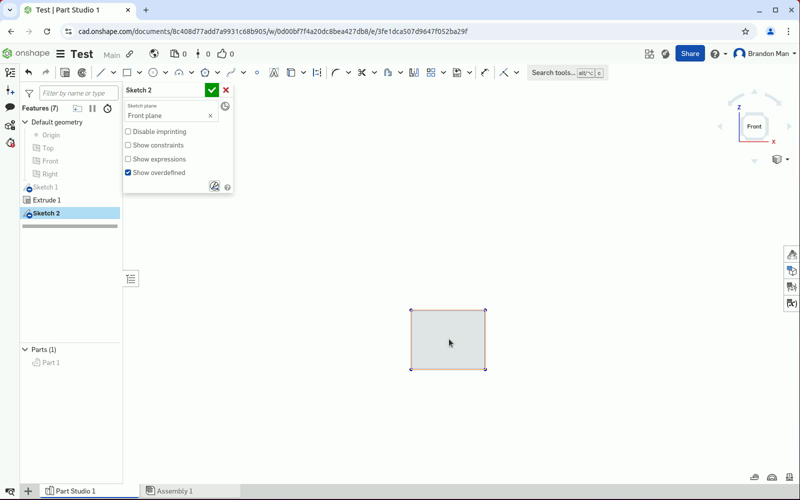
scroll(6)
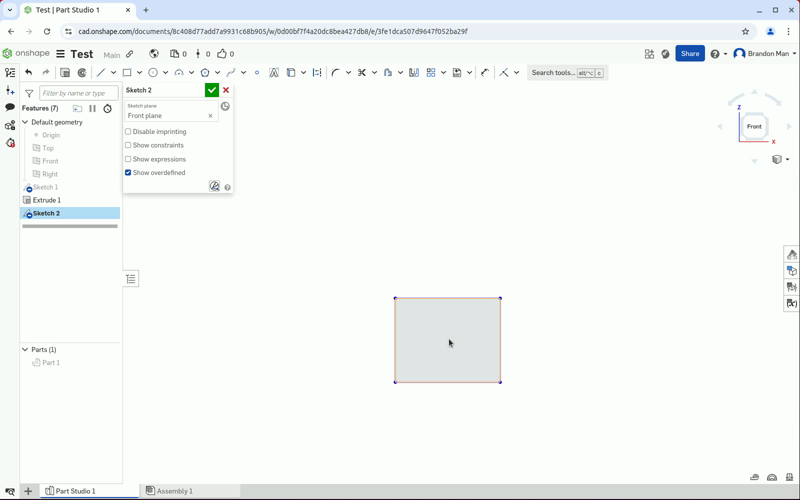
scroll(6)
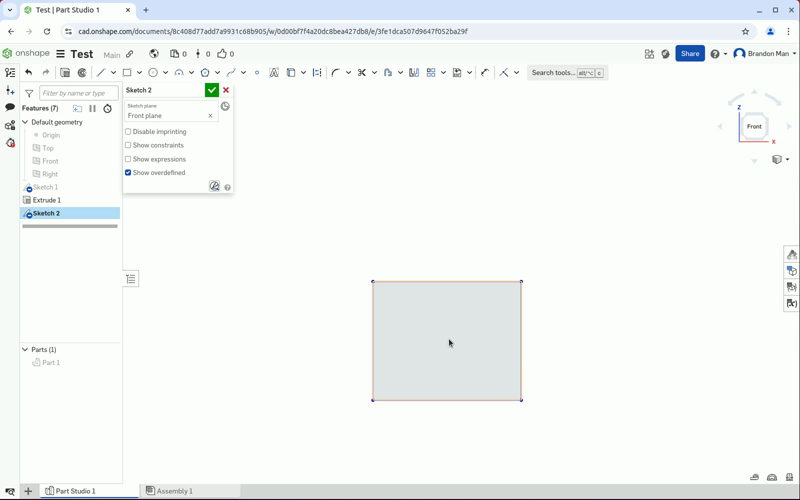
scroll(6)
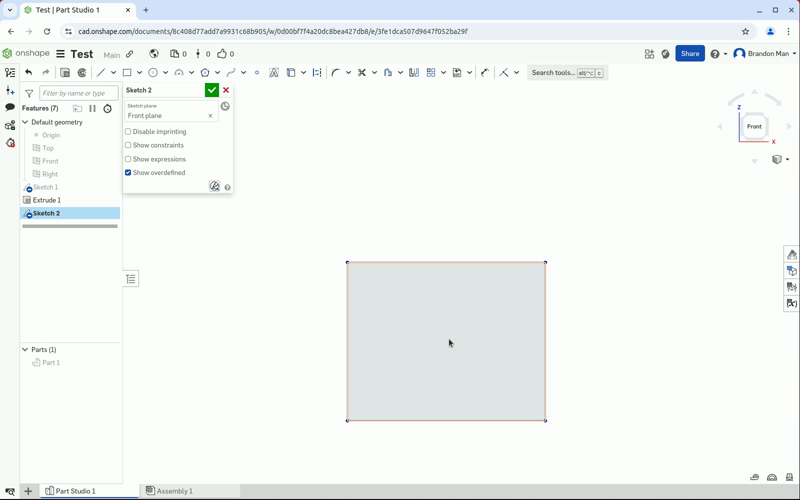
scroll(6)
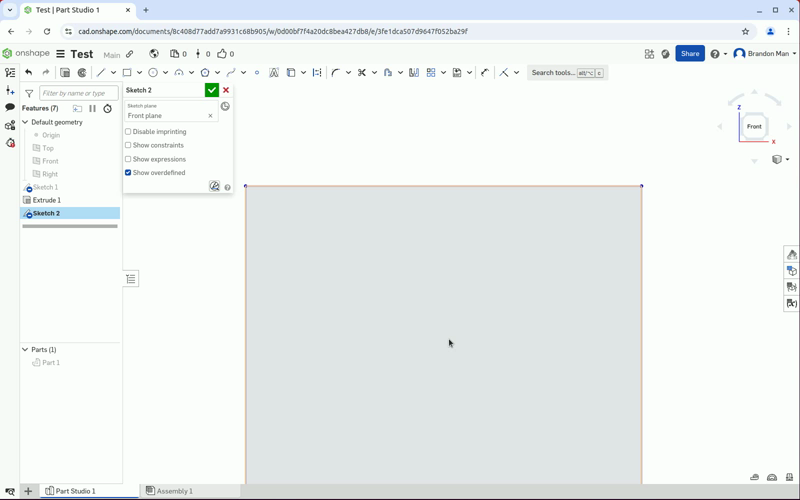
click(449, 338)
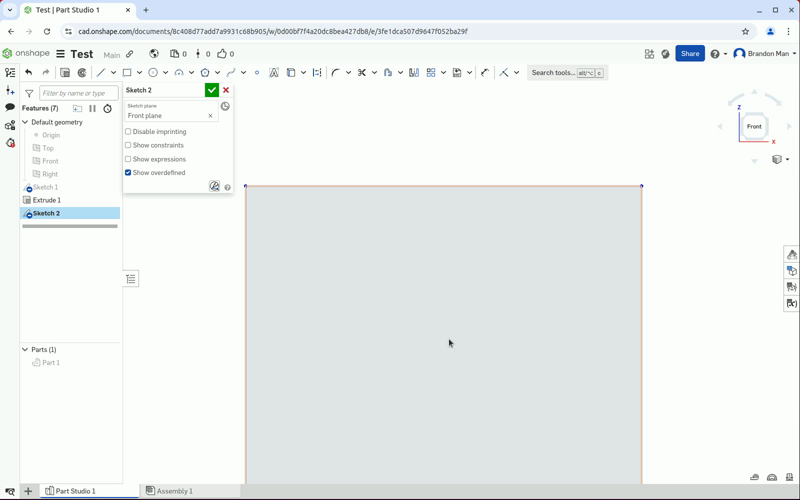
scroll(-6)
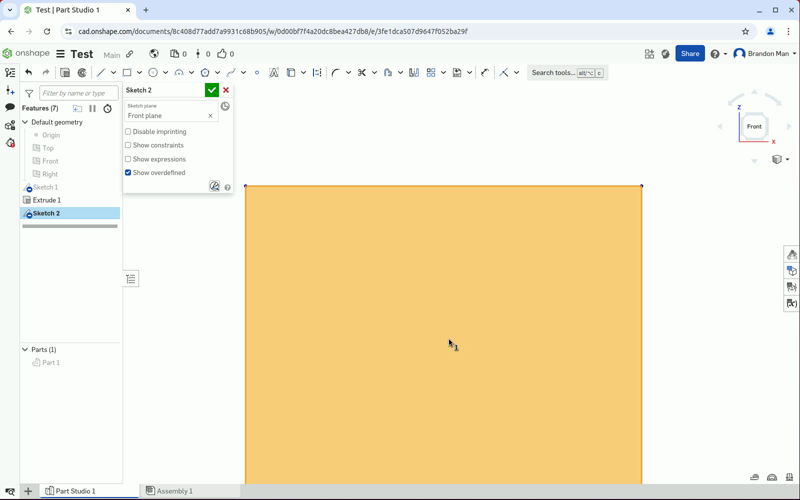
scroll(-6)
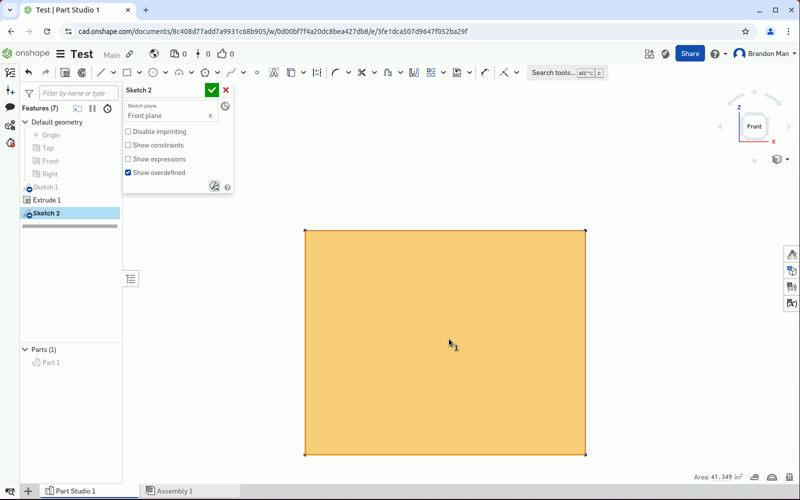
scroll(-6)
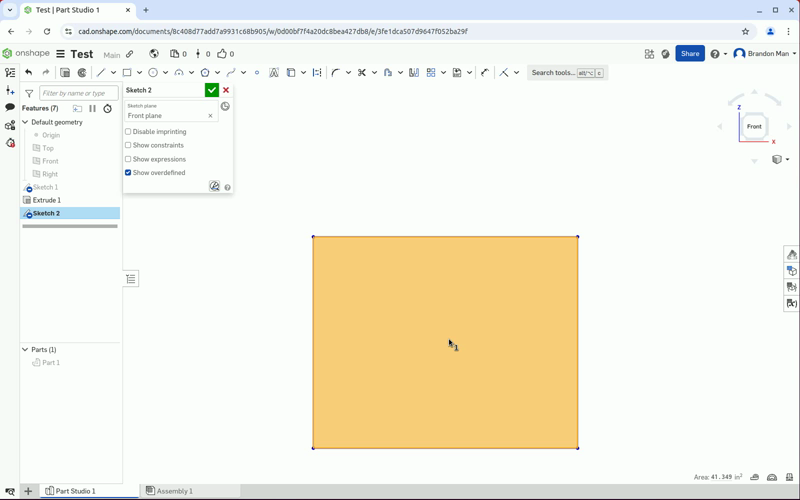
scroll(-6)
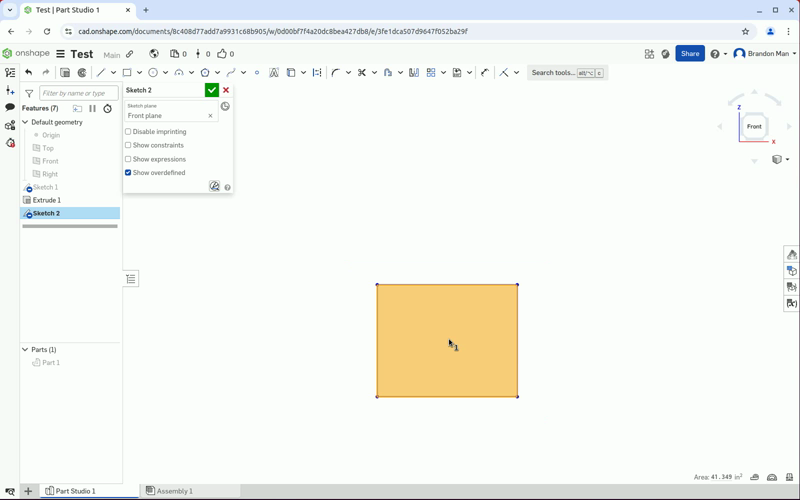
scroll(-6)
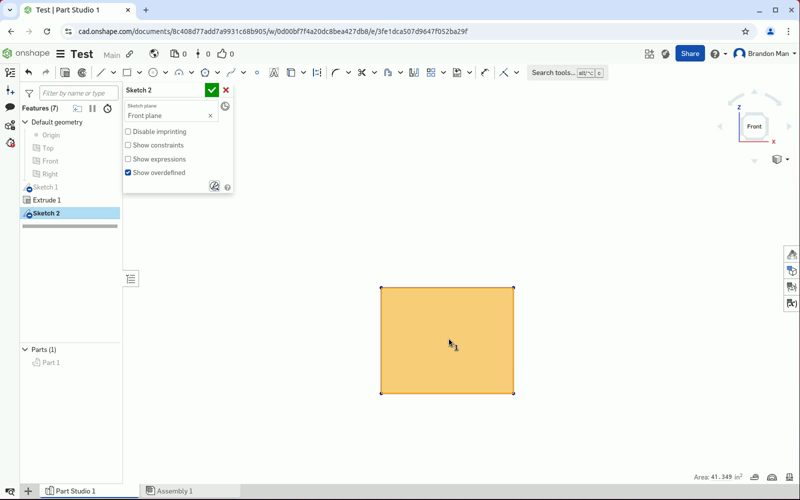
scroll(-6)
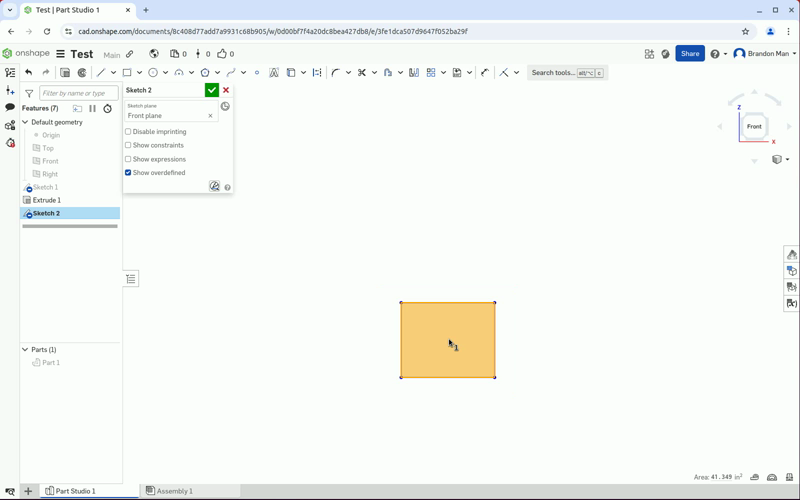
scroll(-6)
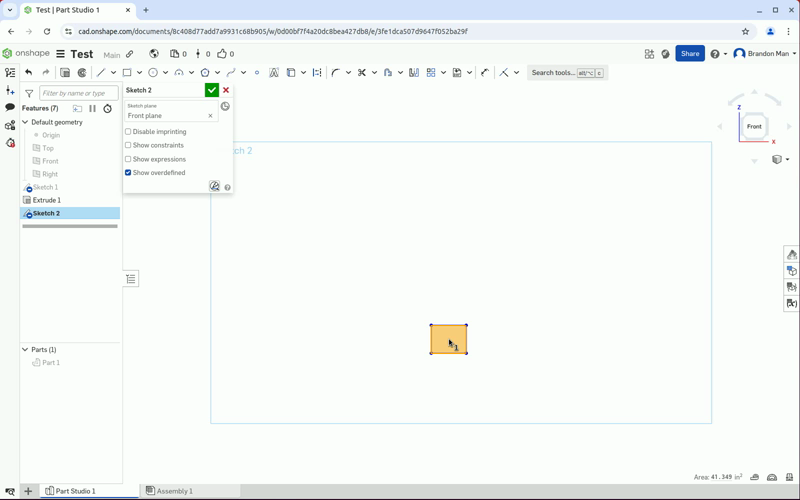
mouse_move(73, 352)
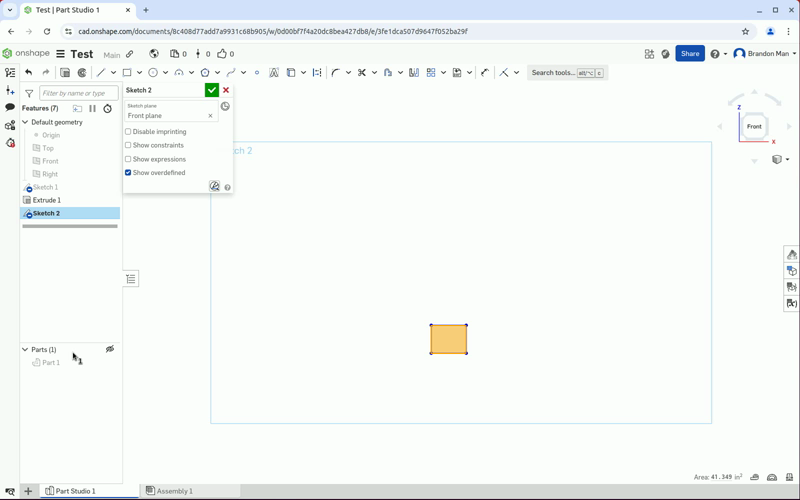
key(shift+y)
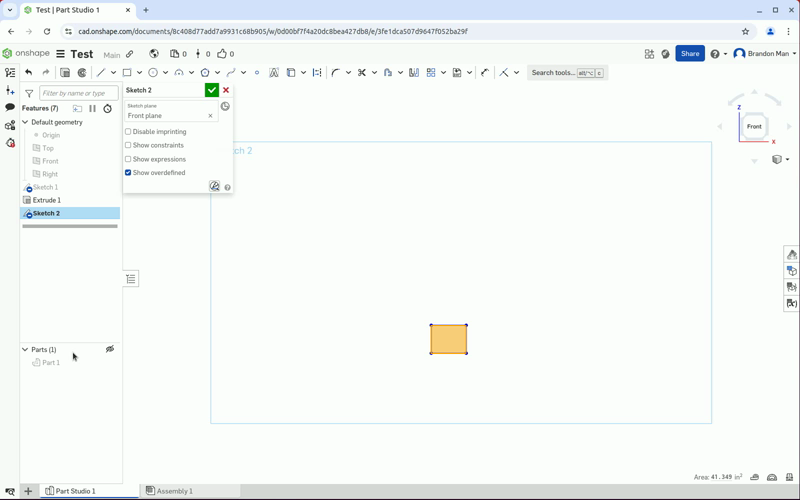
key(shift+e)
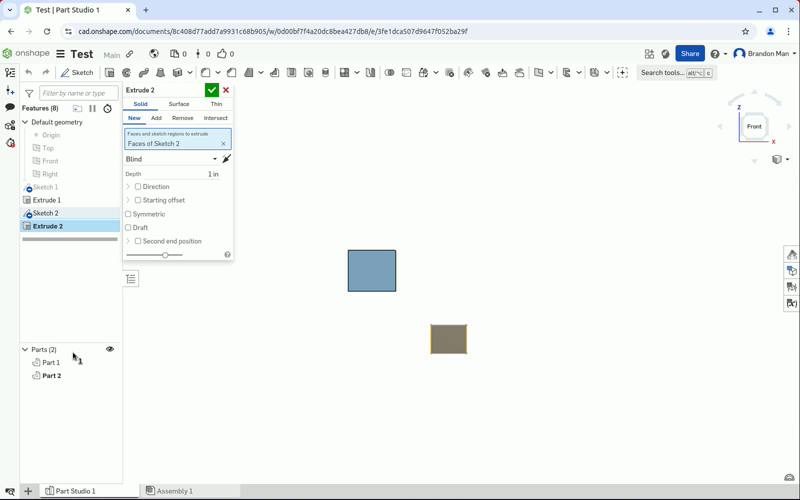
mouse_move(143, 106)
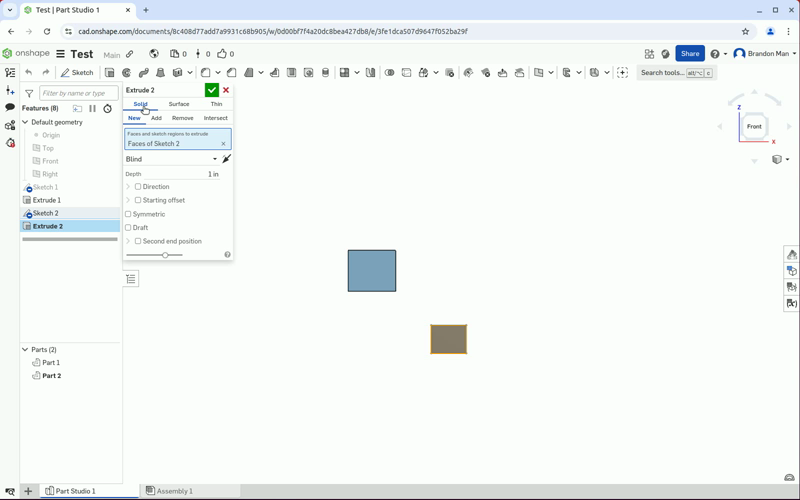
click(143, 106)
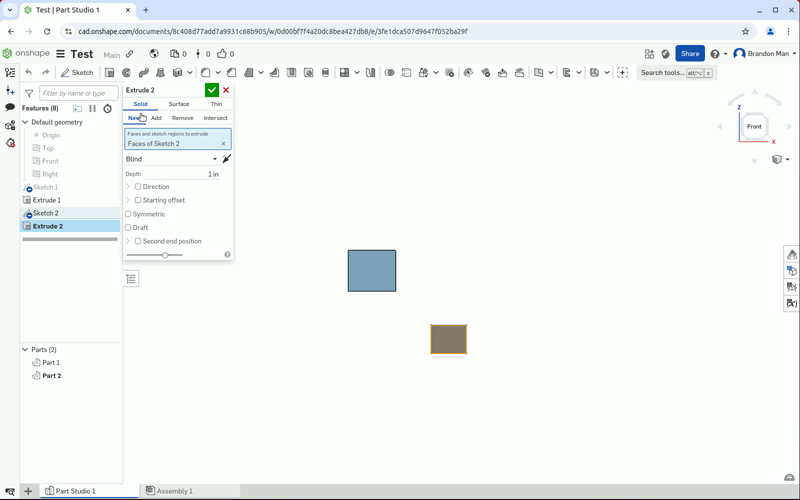
mouse_move(137, 120)
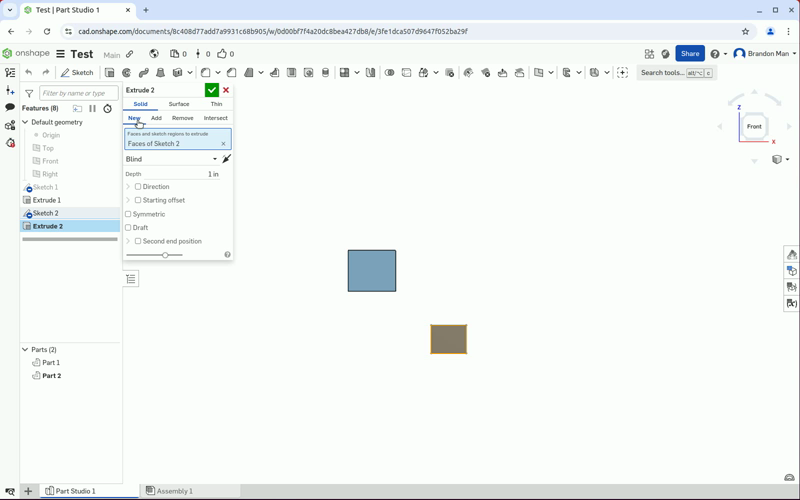
click(137, 120)
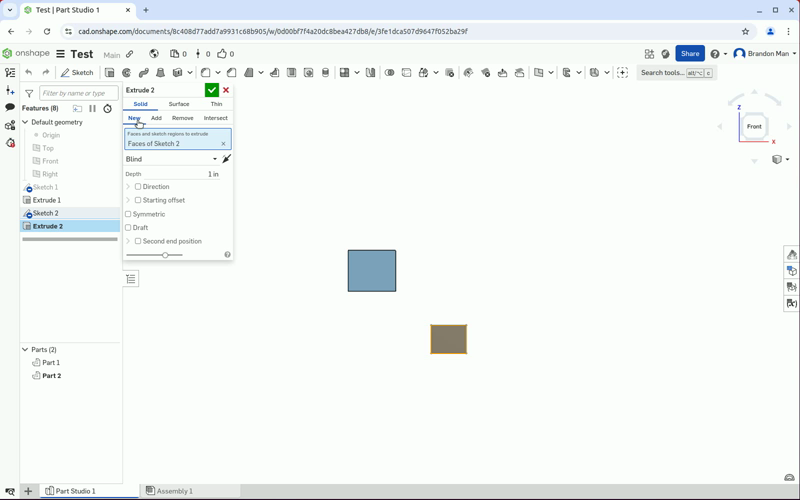
key(tab, 4)
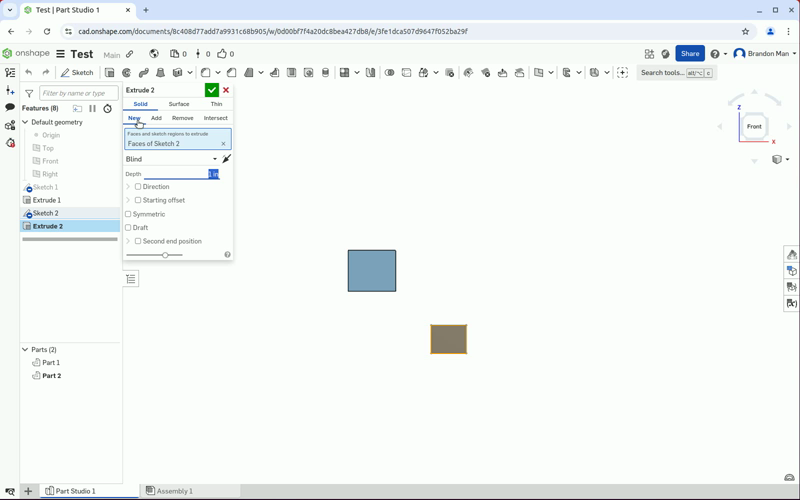
text(4.574)
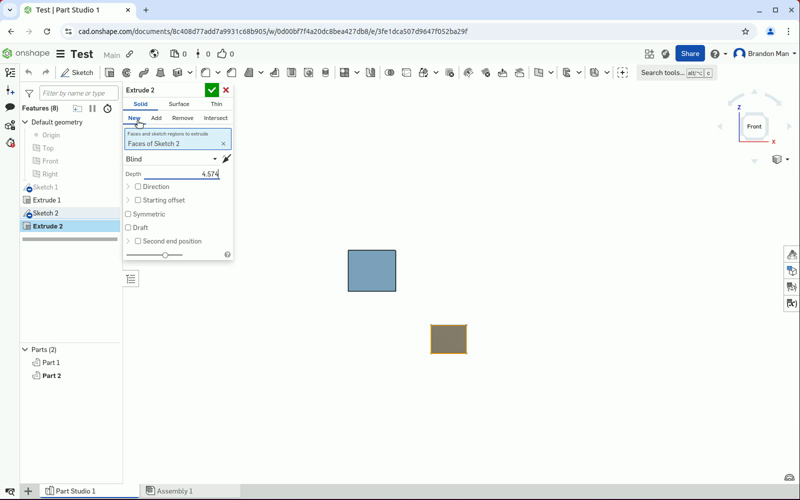
key(enter)
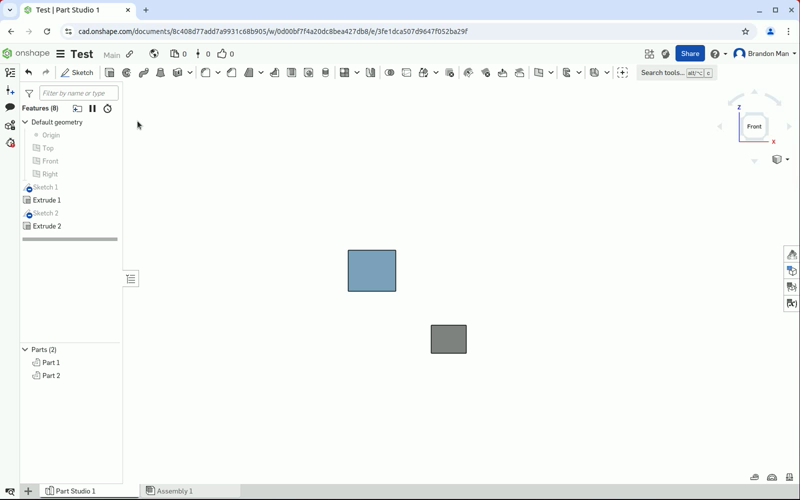
key(shift+h)
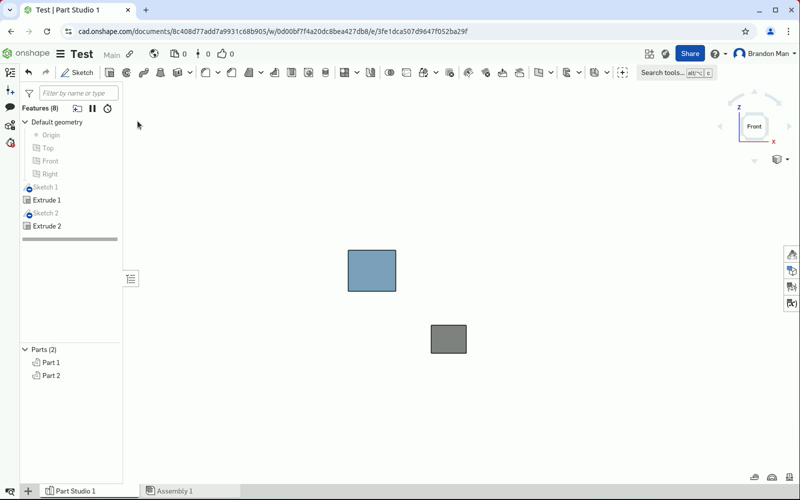
key(shift+h)
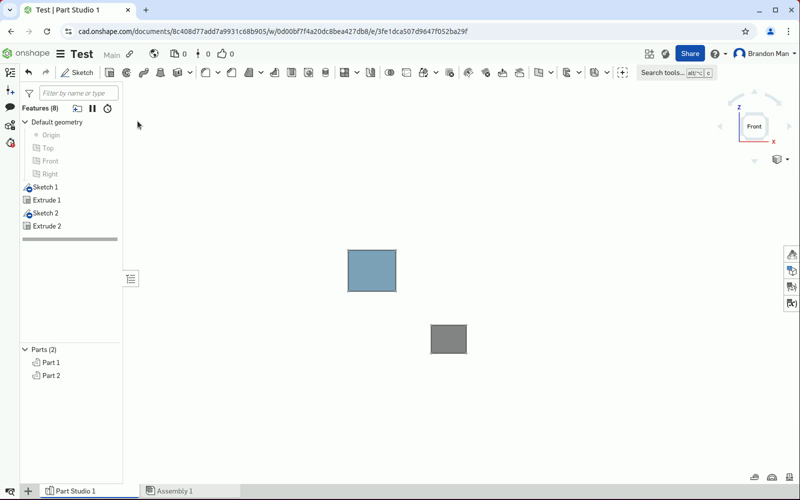
key(shift+7)
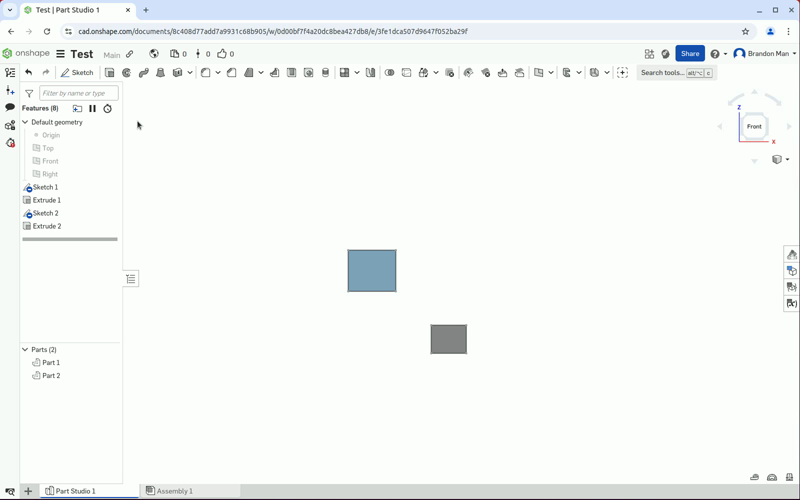
key(left, 2)
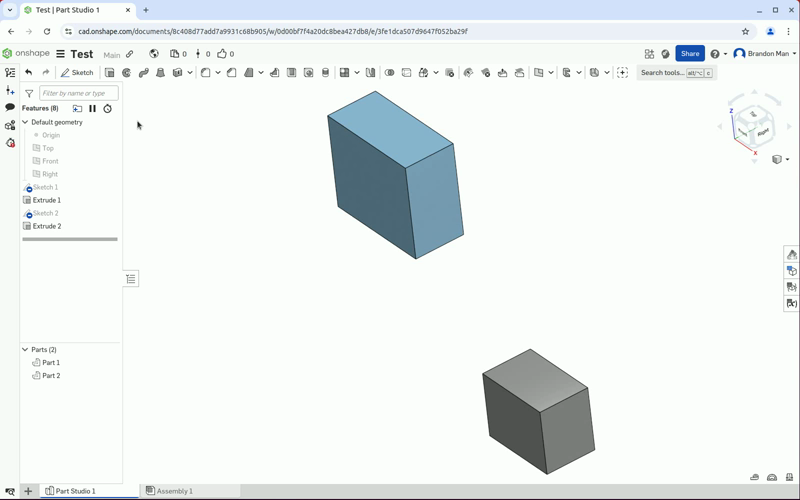
key(down, 2)
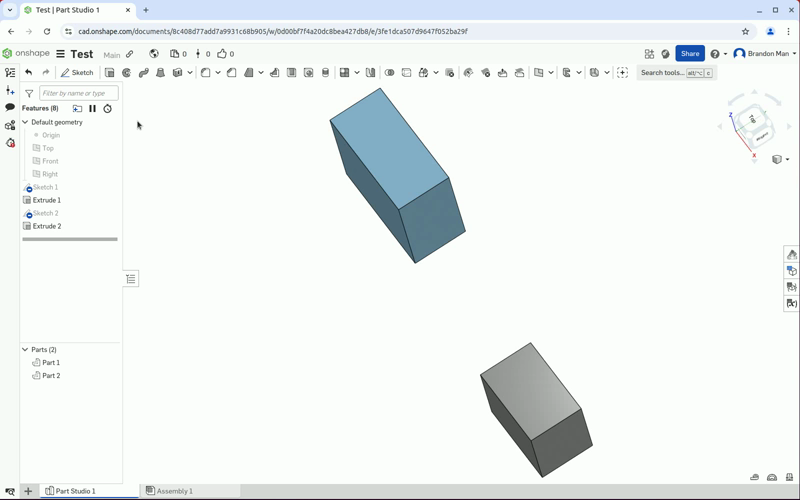
key(up, 2)
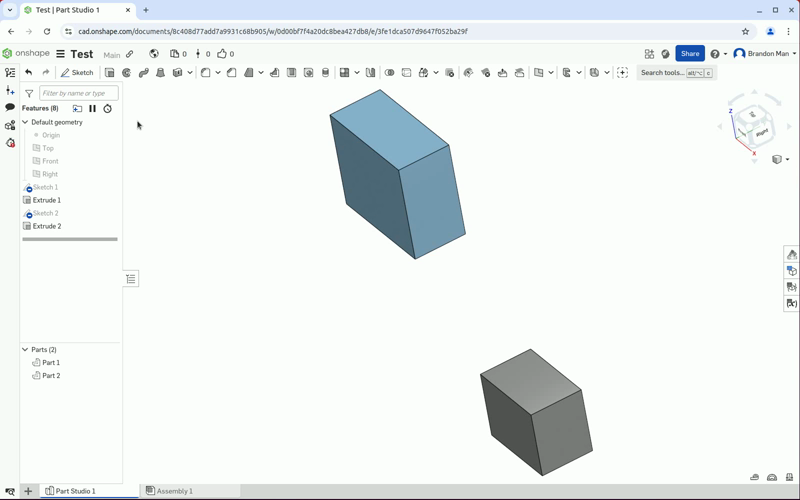
key(right, 2)
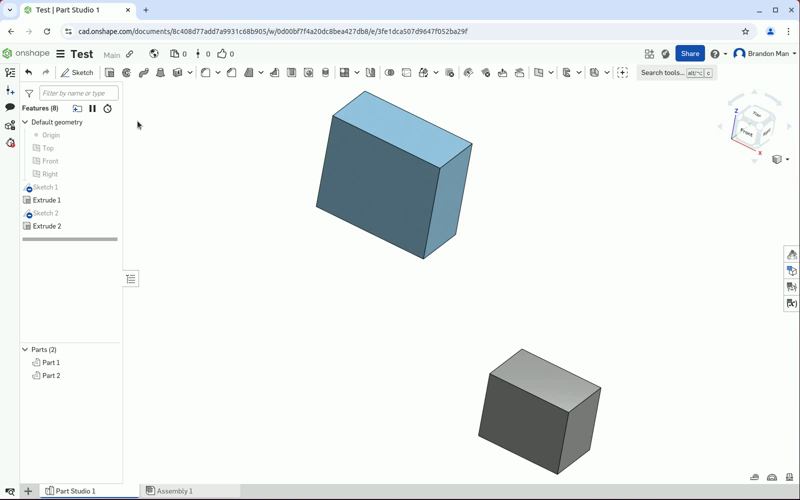
mouse_move(73, 189)
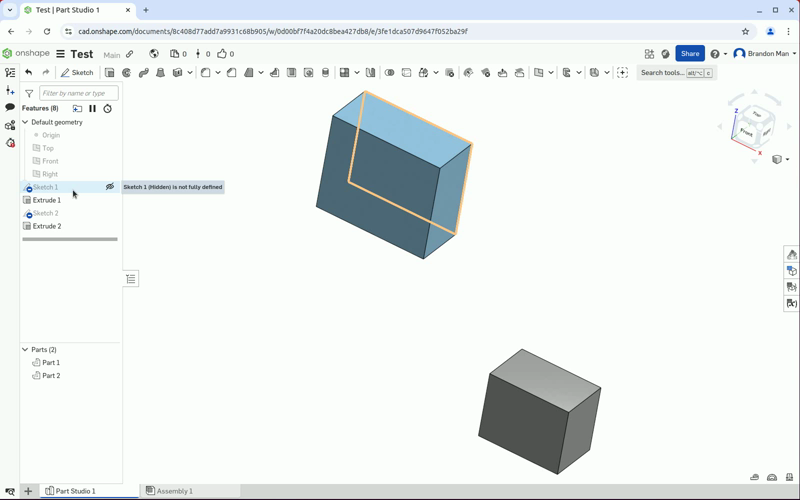
click(73, 189)